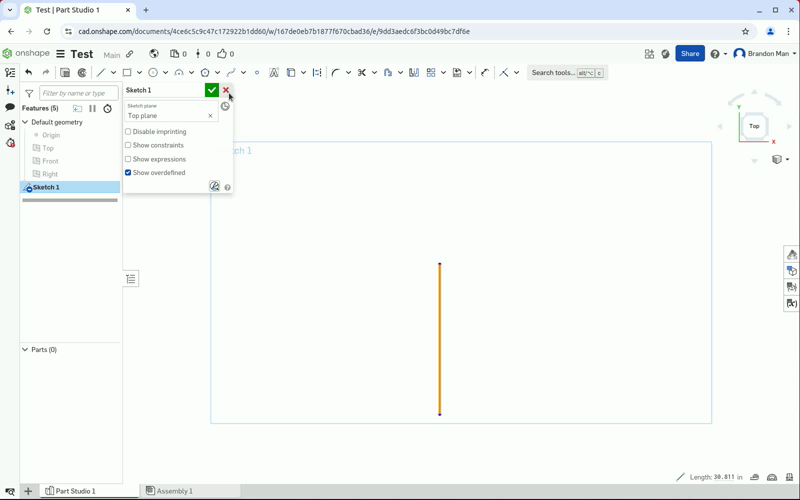
key(shift+h)
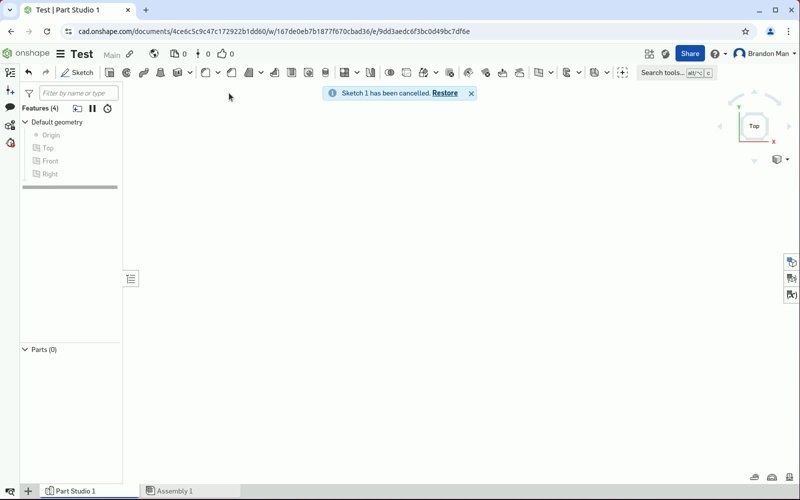
mouse_move(73, 352)
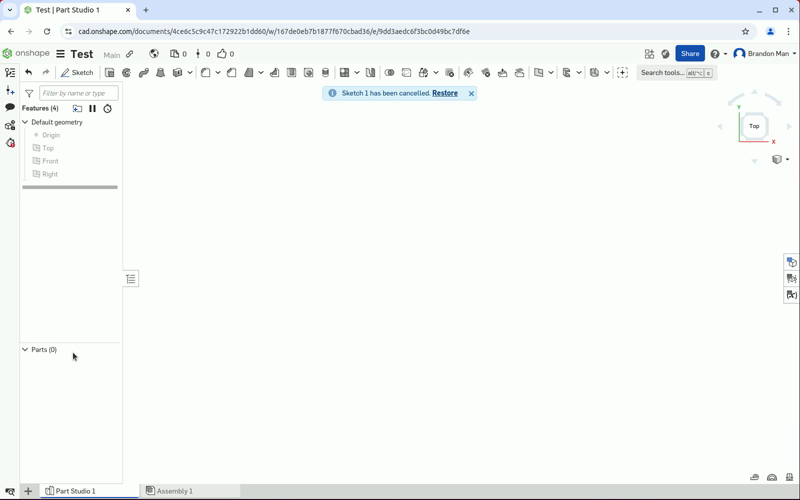
key(y)
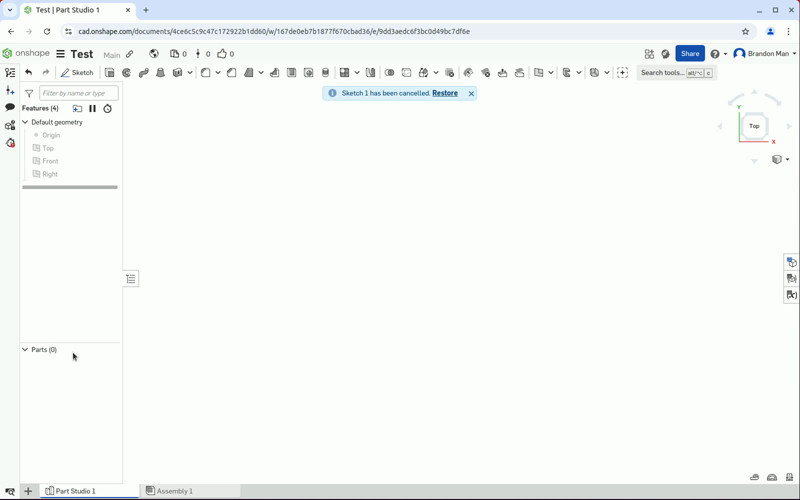
key(shift+p)
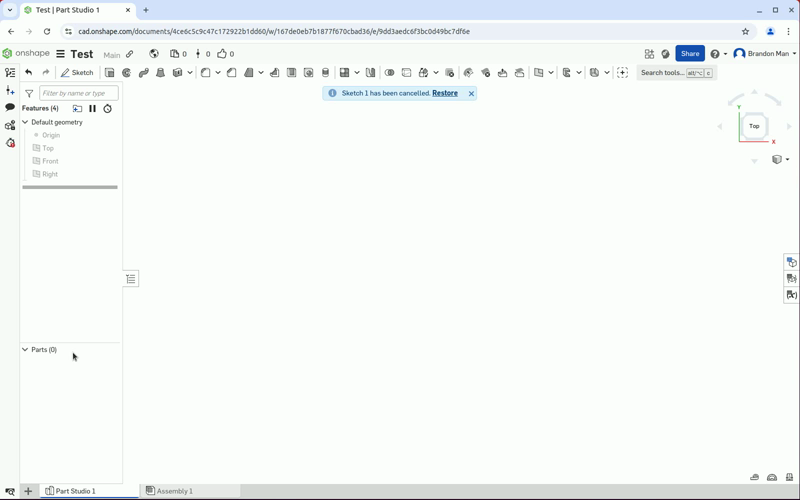
key(space)
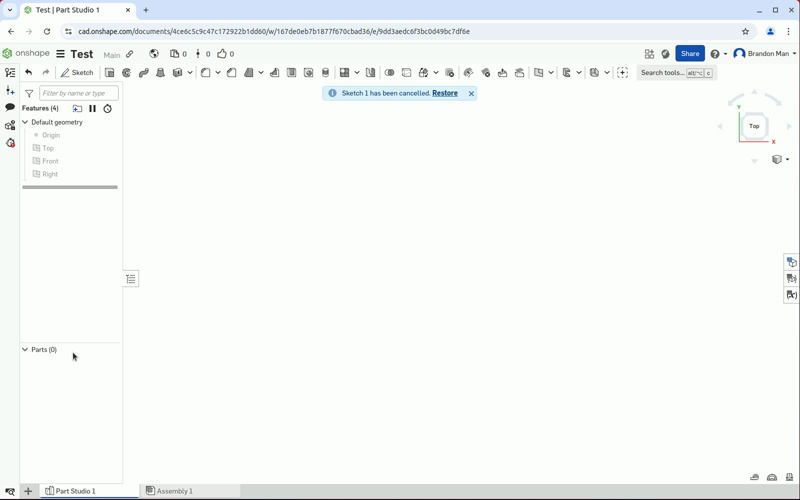
key_down(shift)
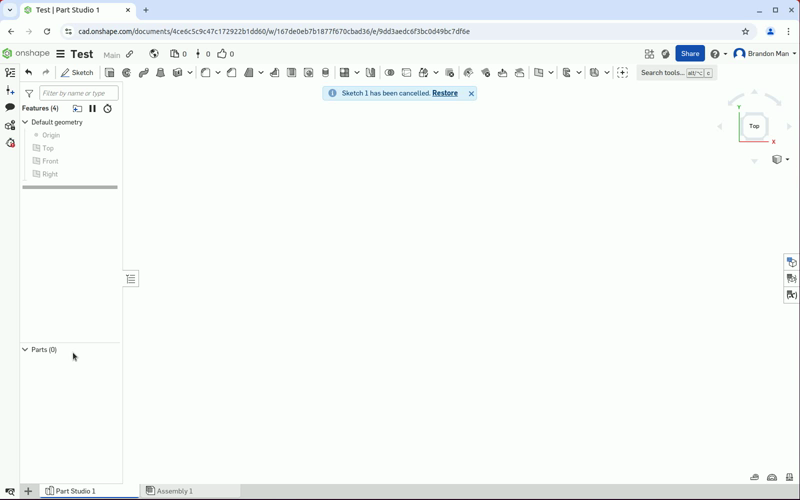
key(up)
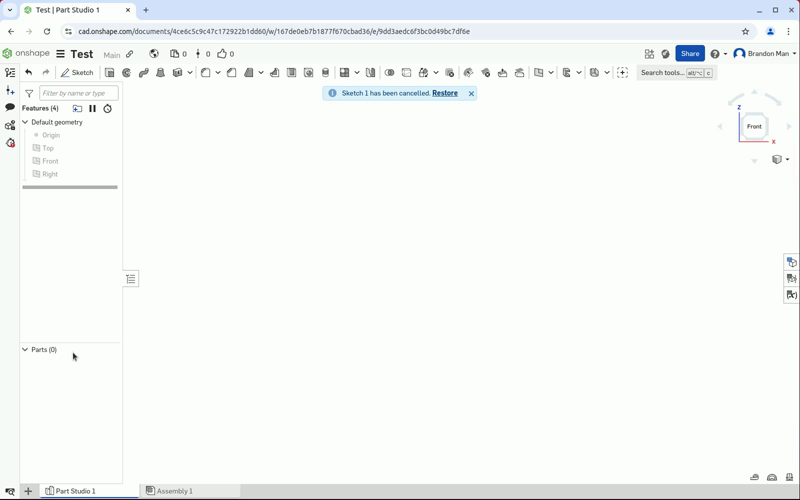
key_up(shift)
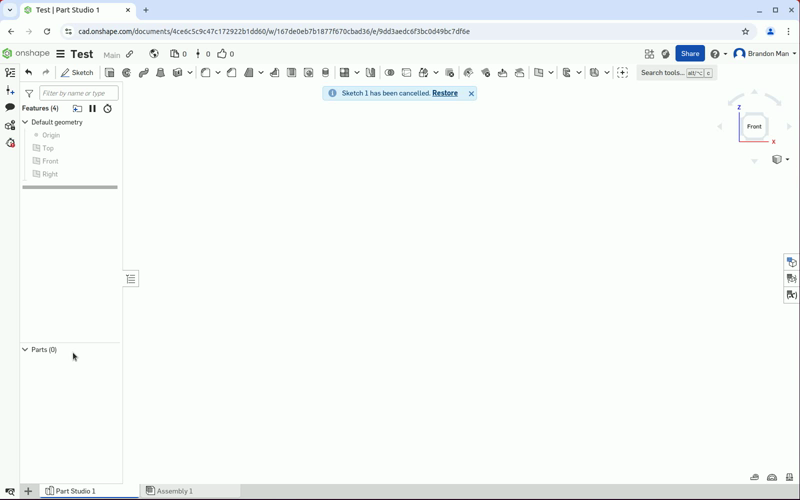
mouse_move(73, 352)
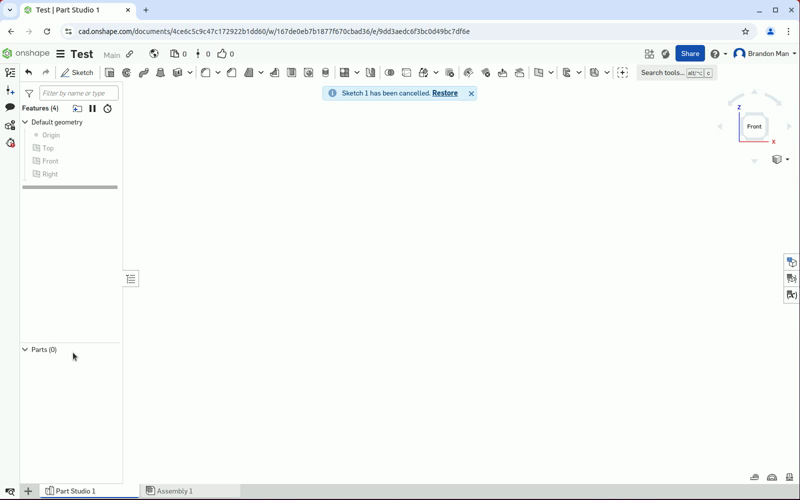
key(shift+y)
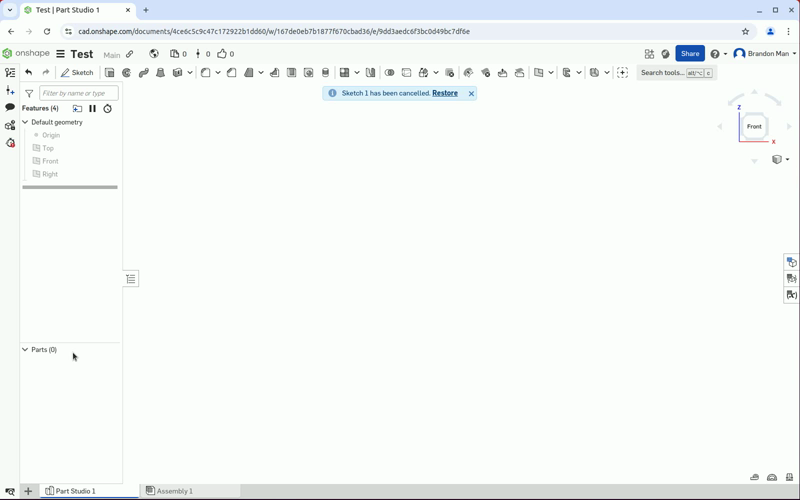
key(shift+s)
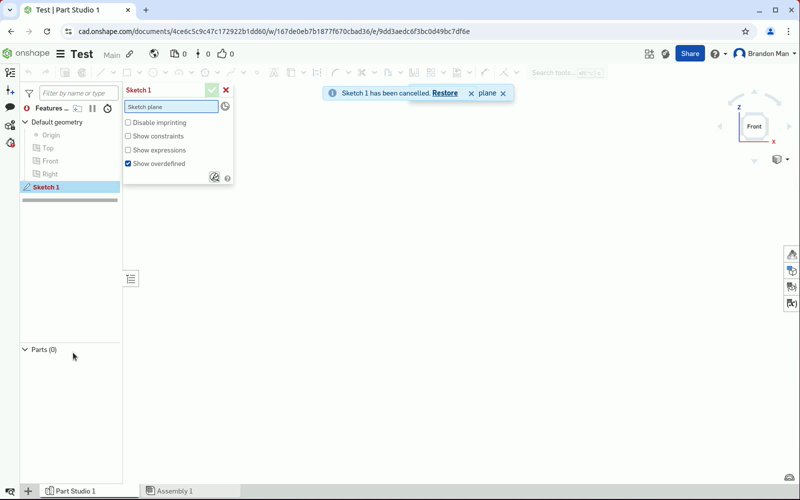
mouse_move(73, 163)
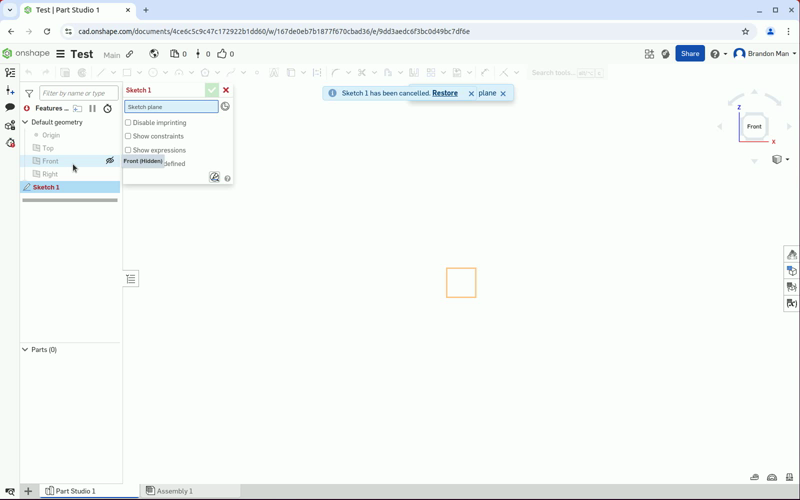
click(73, 163)
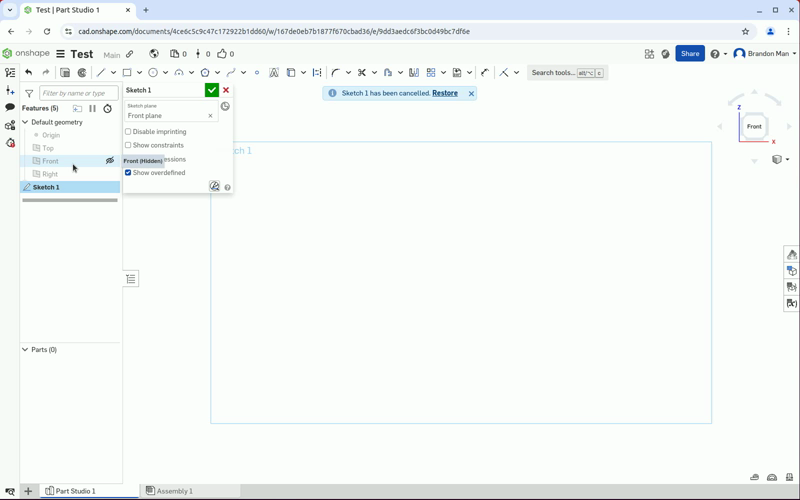
mouse_move(73, 352)
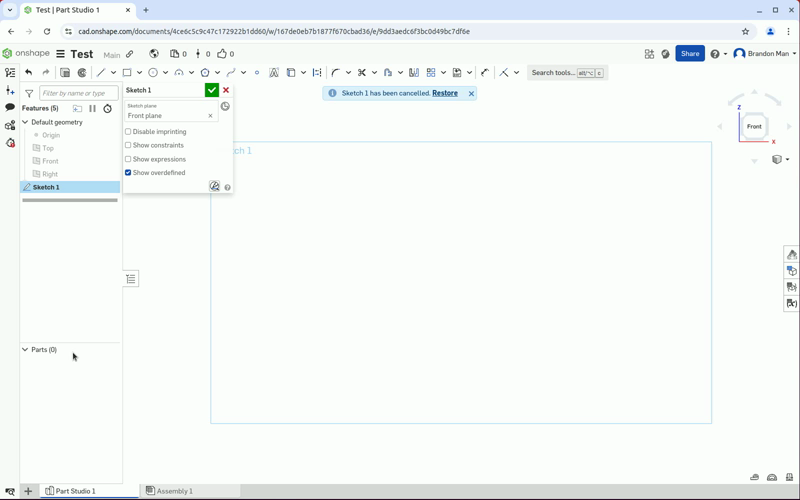
key(y)
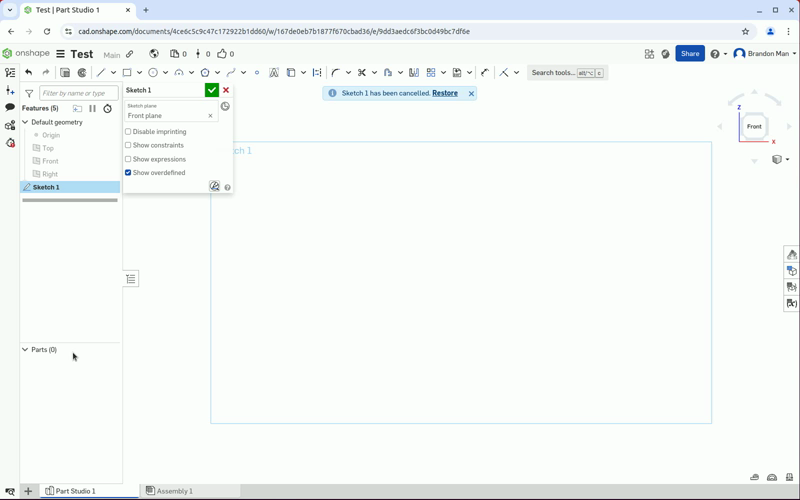
key(c)
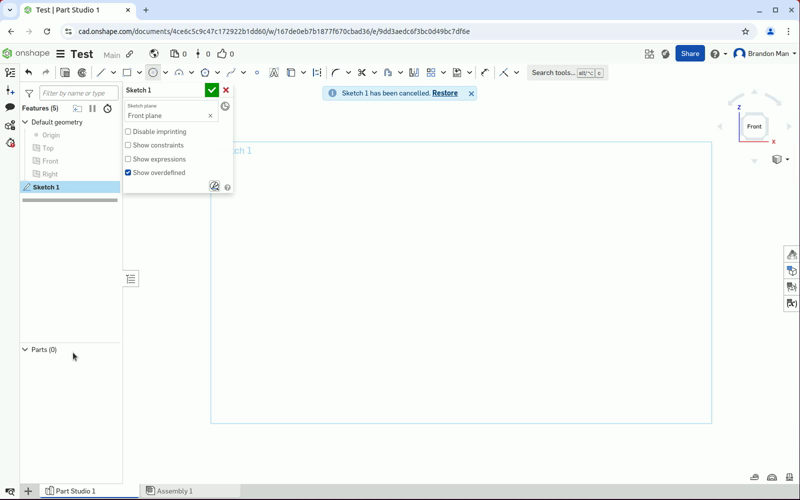
key_down(shift)
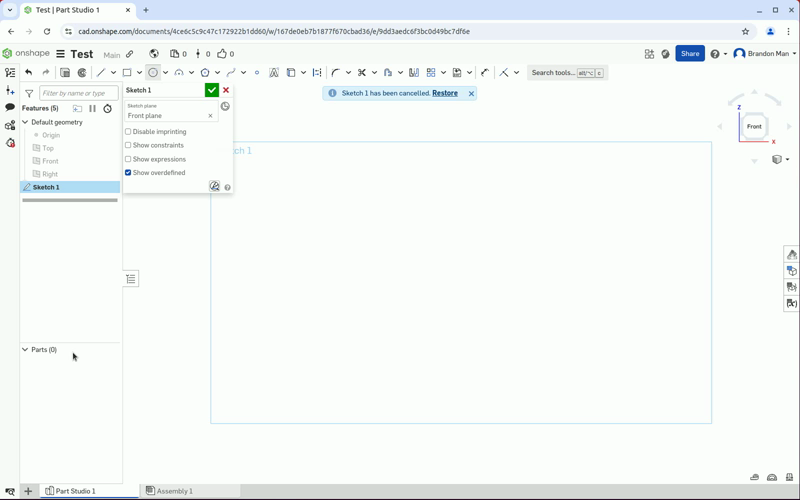
mouse_move(473, 333)
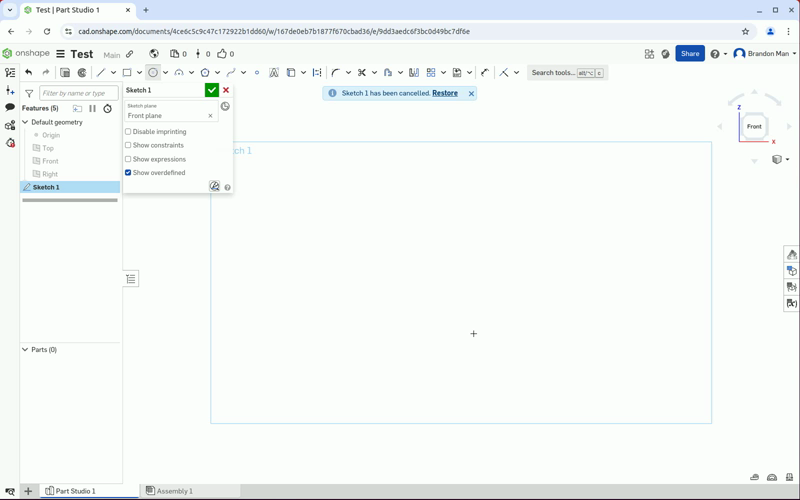
click(473, 333)
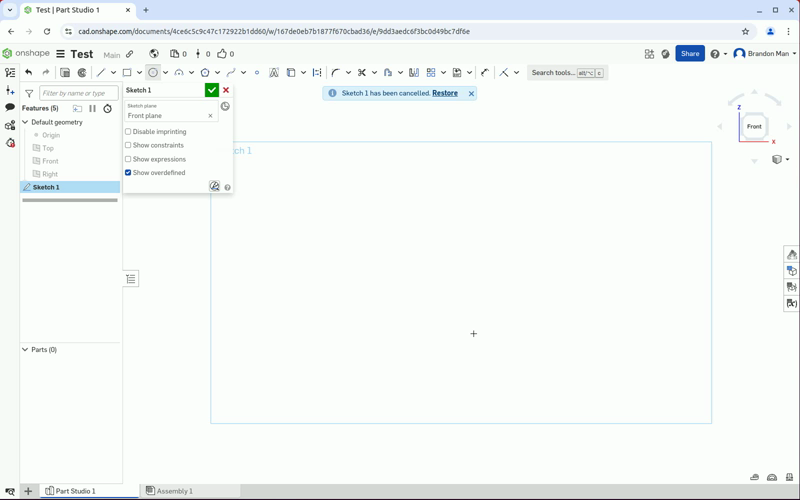
key_up(shift)
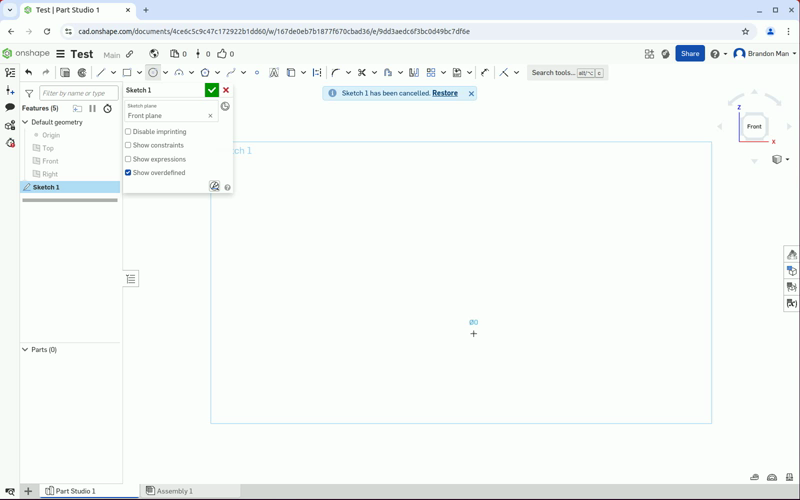
mouse_move(498, 333)
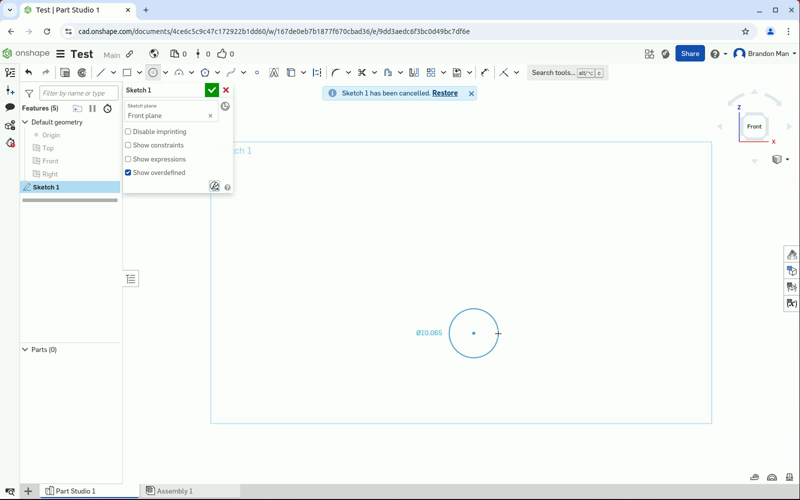
click(498, 333)
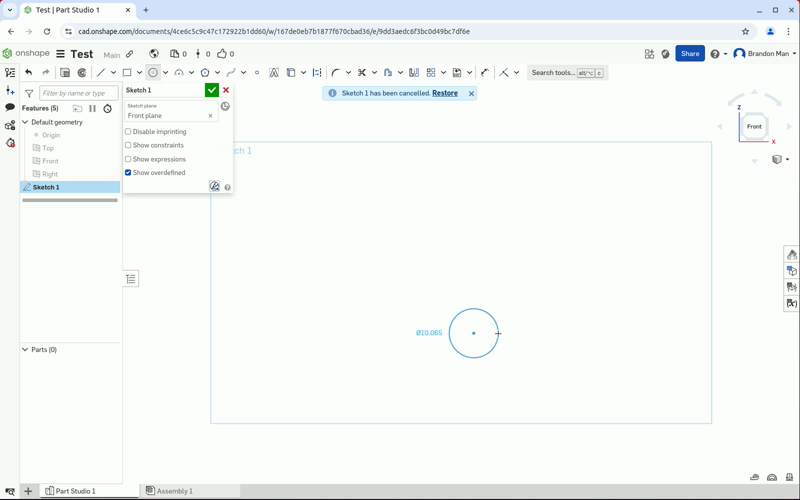
key(esc)
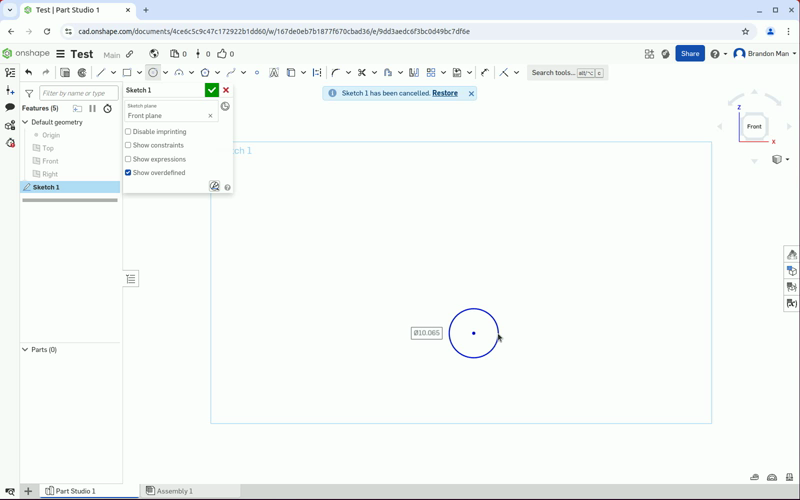
mouse_move(461, 328)
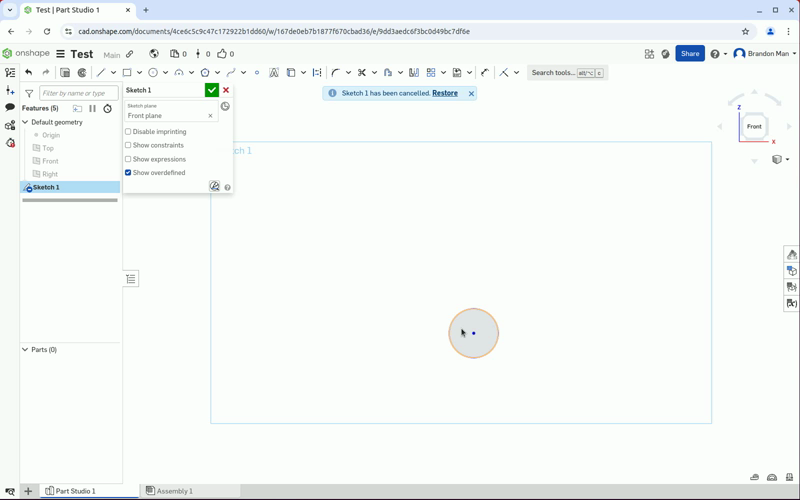
click(461, 328)
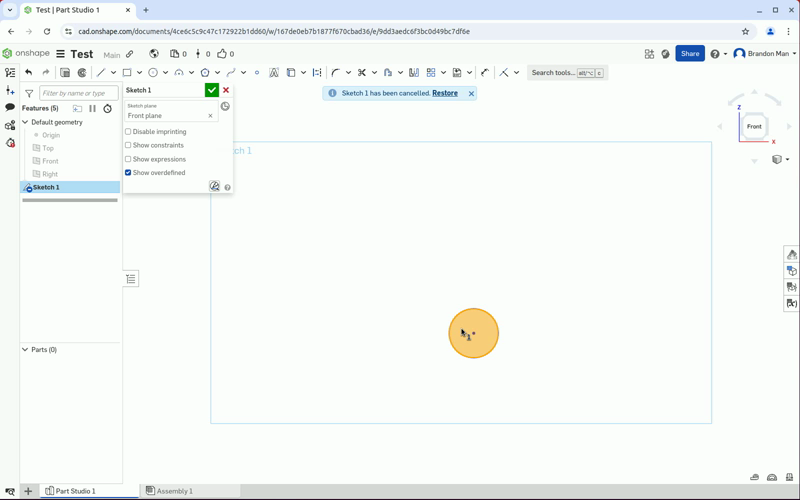
mouse_move(73, 352)
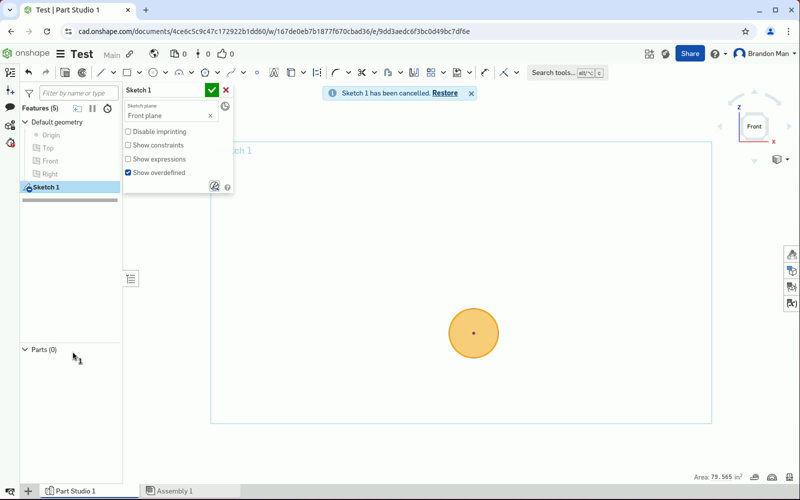
key(shift+y)
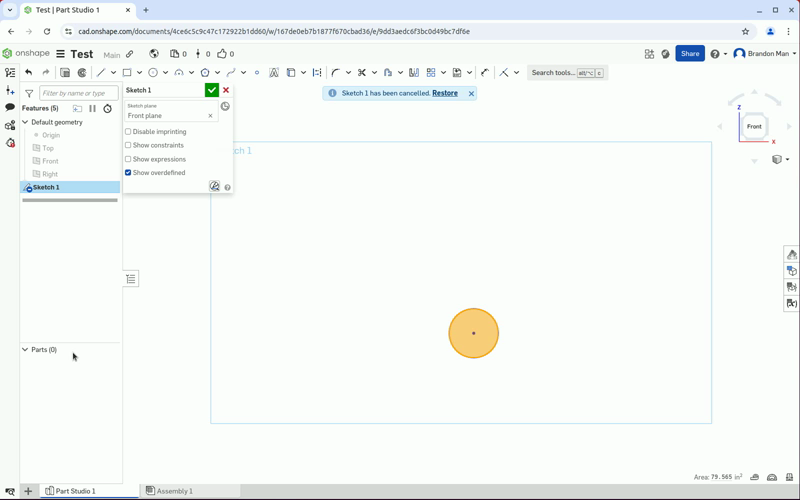
key(shift+e)
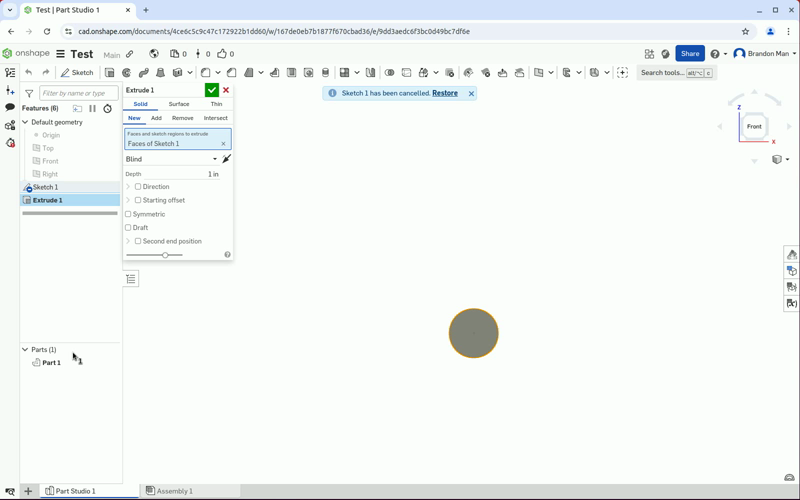
mouse_move(143, 106)
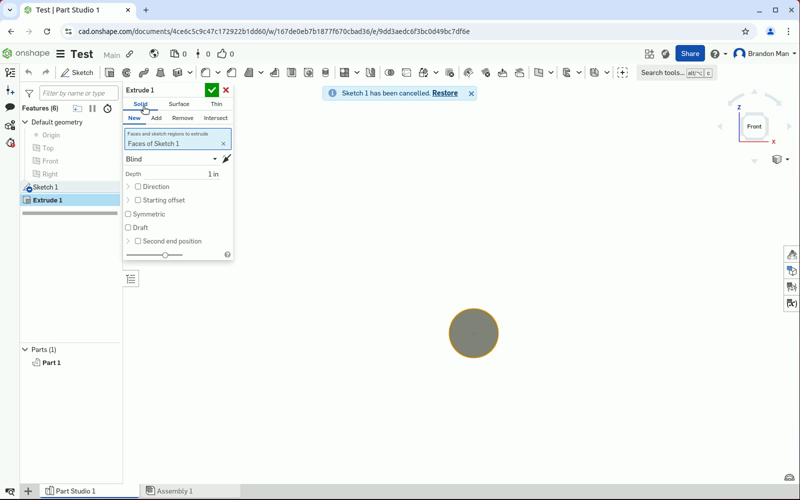
click(143, 106)
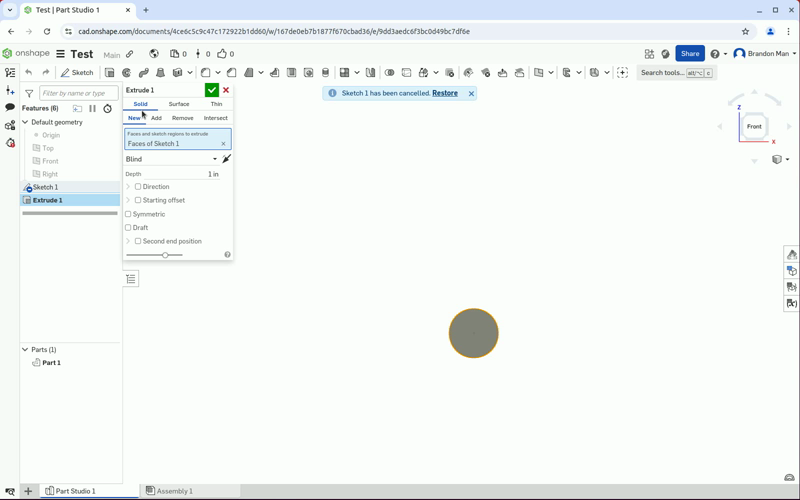
mouse_move(137, 120)
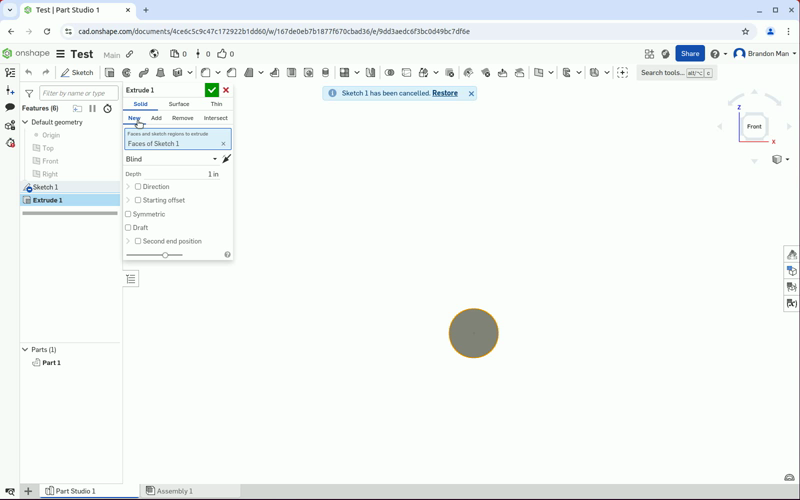
click(137, 120)
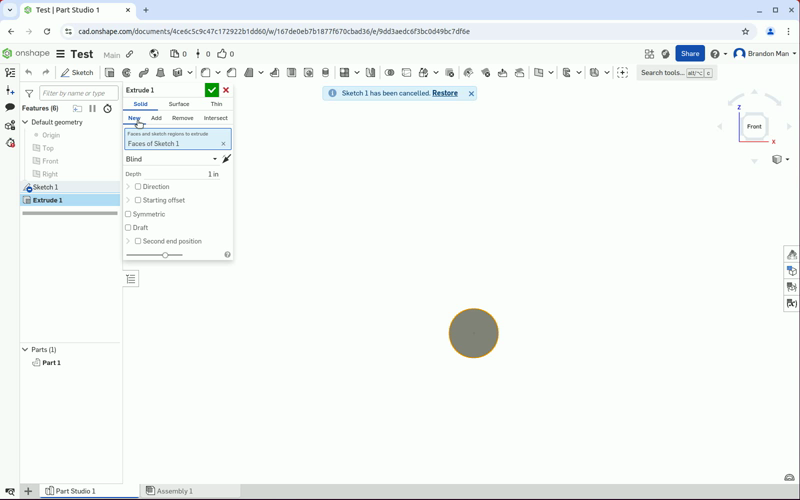
key(tab, 4)
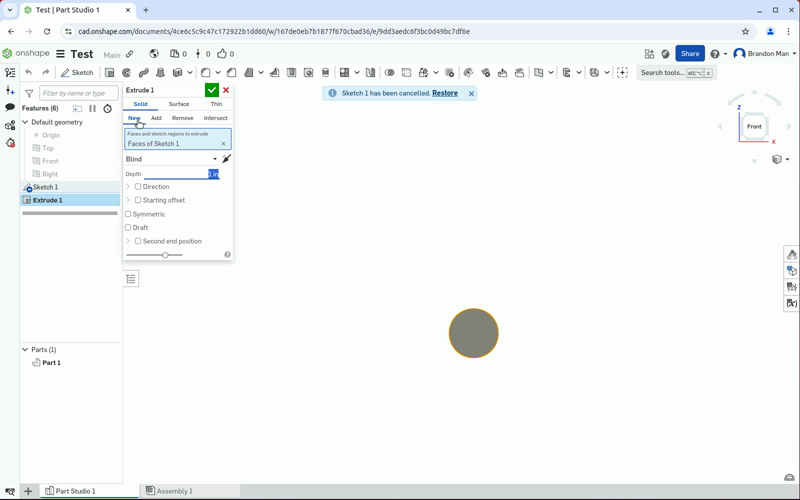
text(7.703)
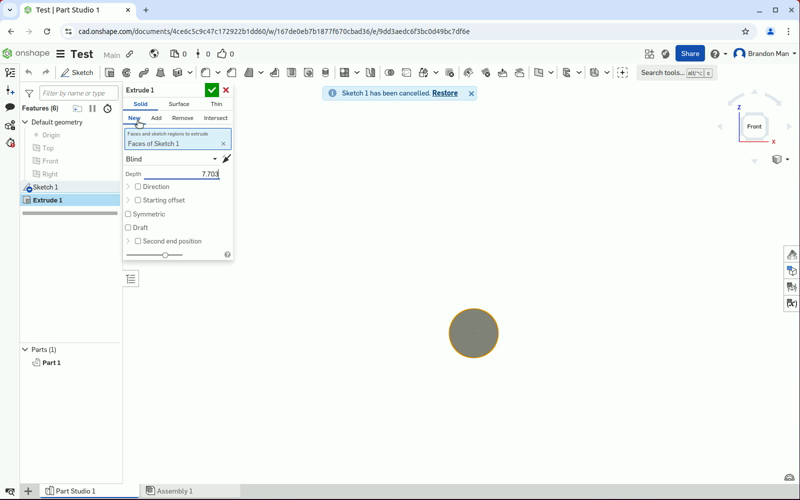
key(enter)
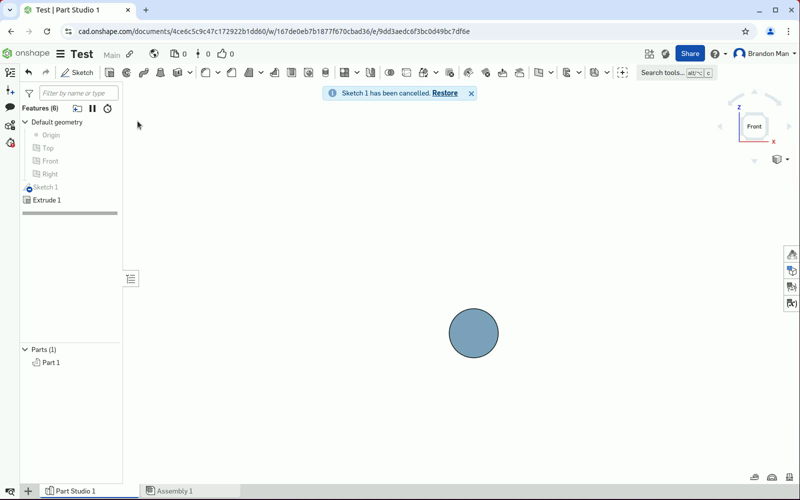
key(shift+h)
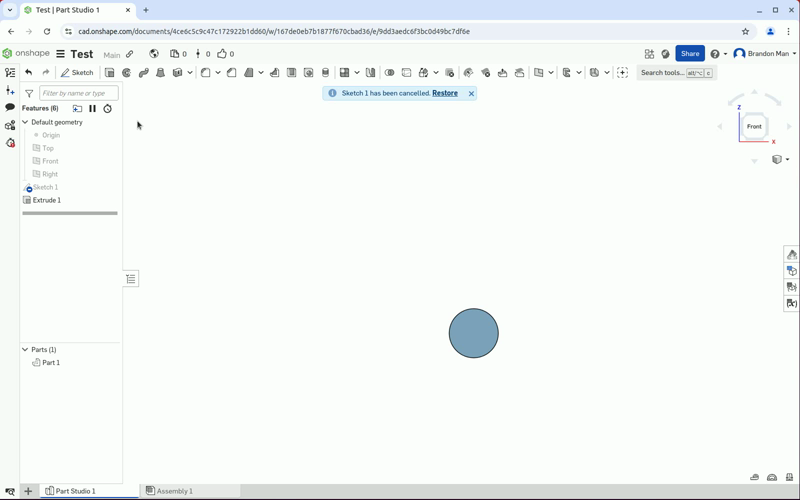
key(shift+h)
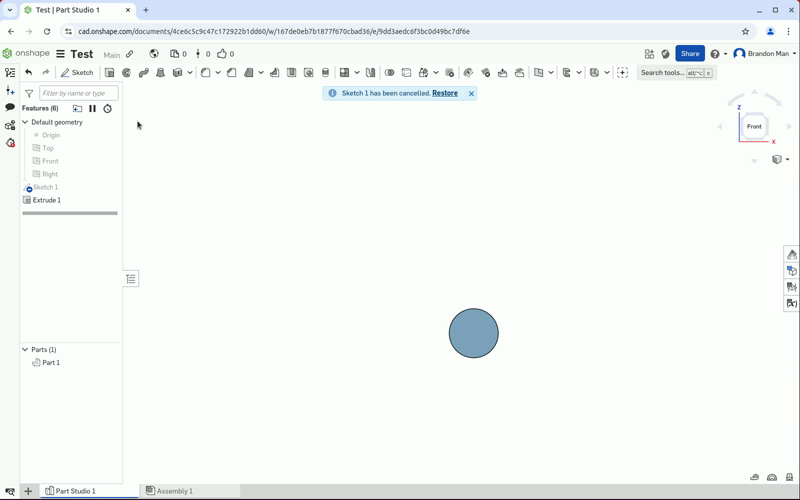
mouse_move(73, 189)
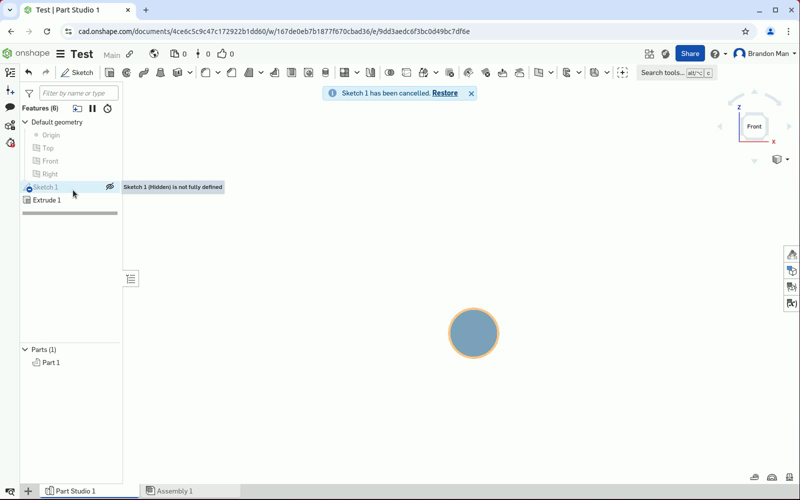
click(73, 189)
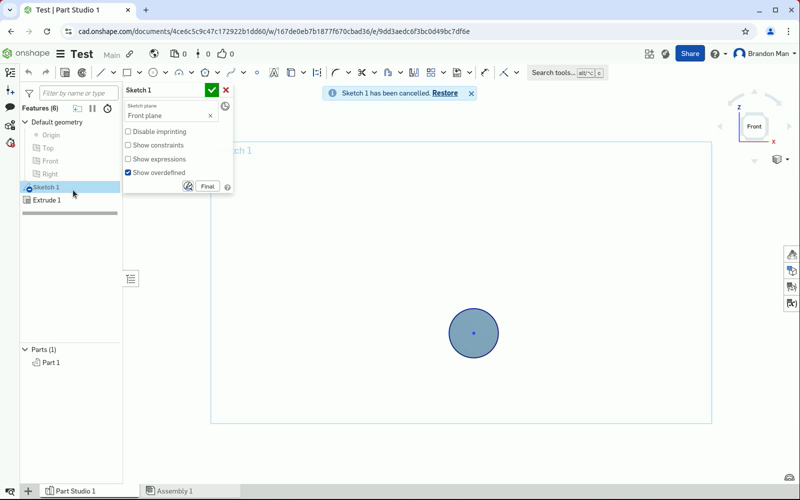
mouse_move(229, 92)
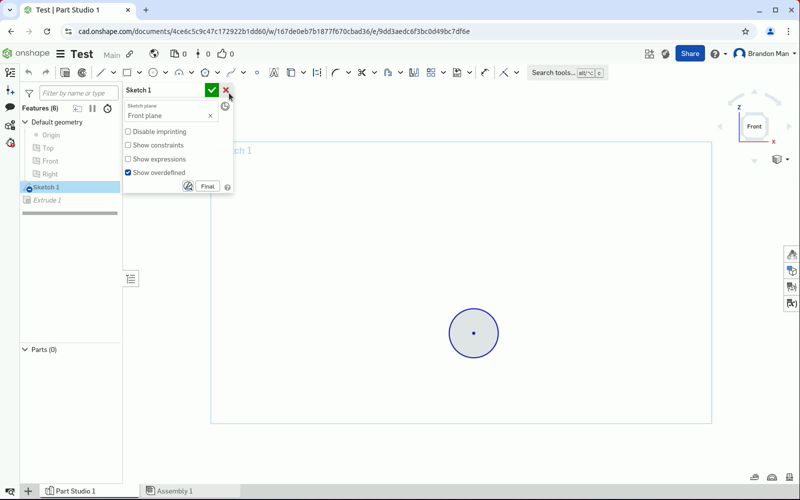
click(229, 92)
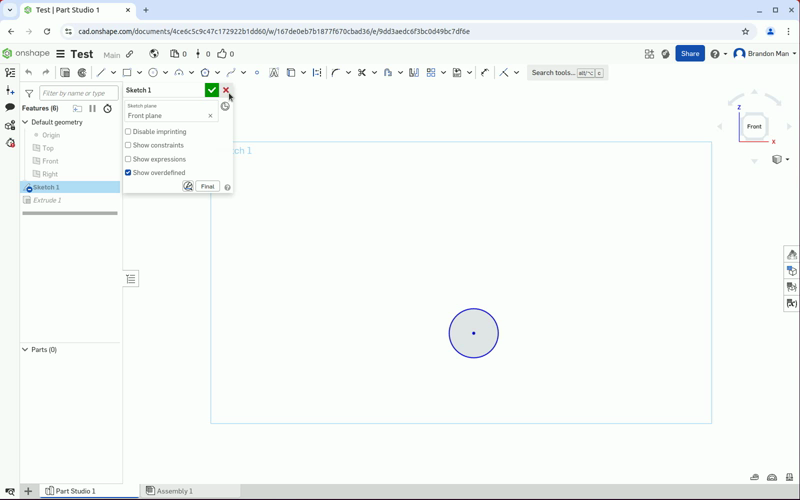
key(shift+s)
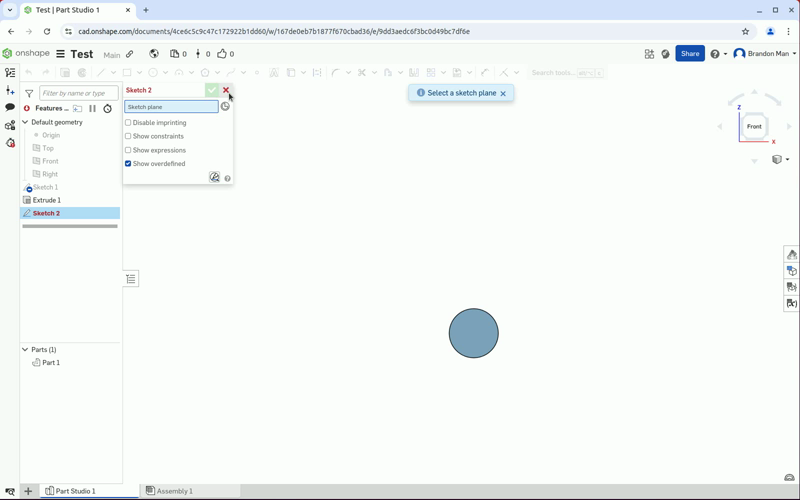
mouse_move(73, 163)
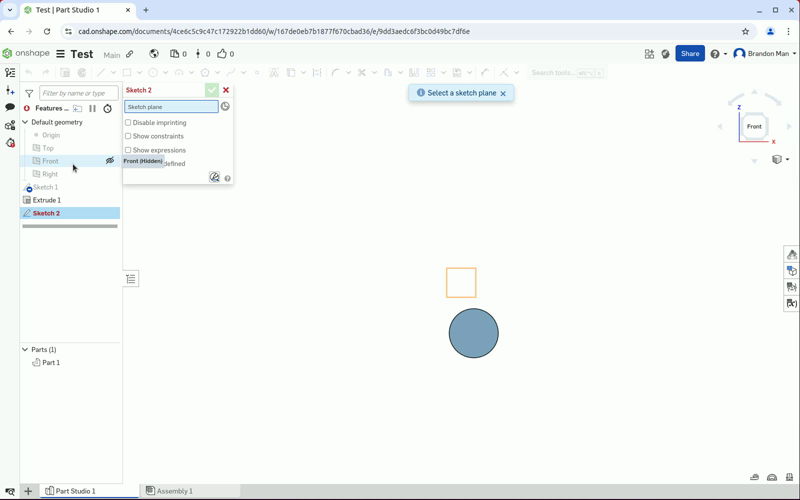
click(73, 163)
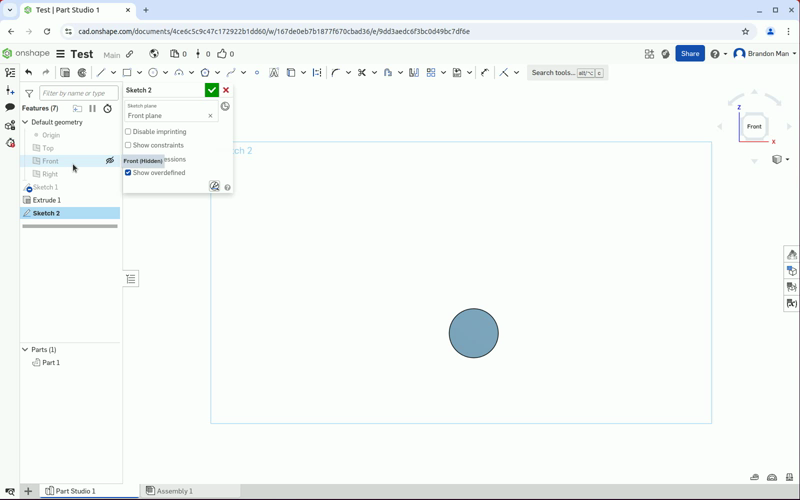
mouse_move(73, 352)
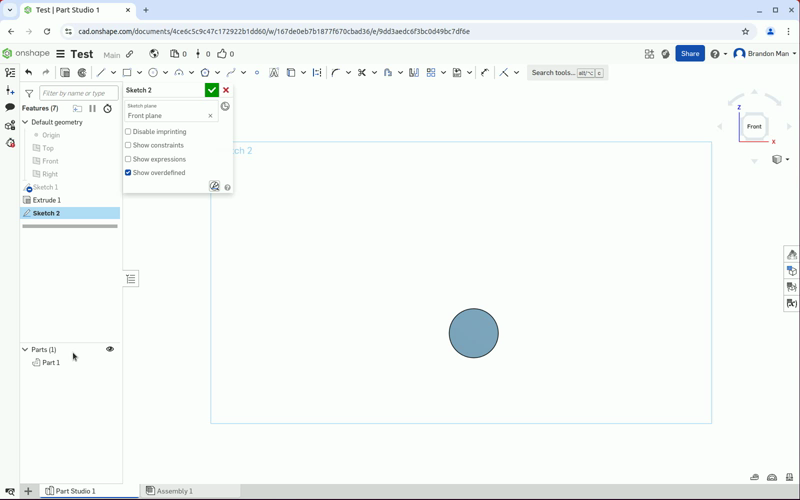
key(y)
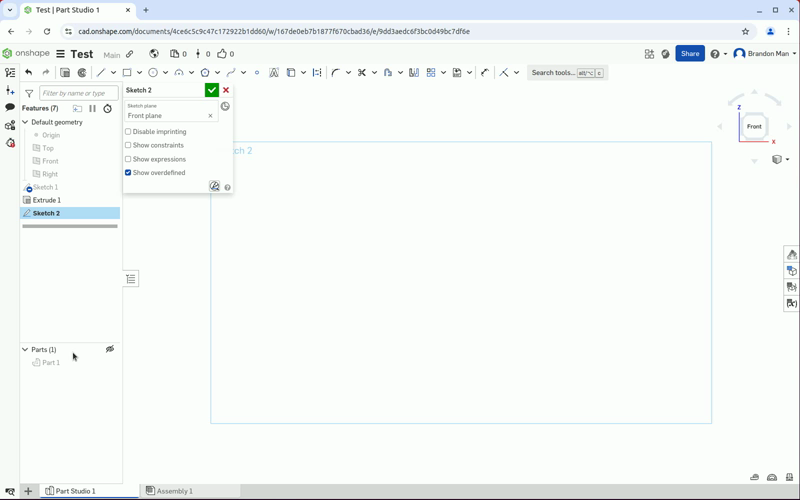
key(c)
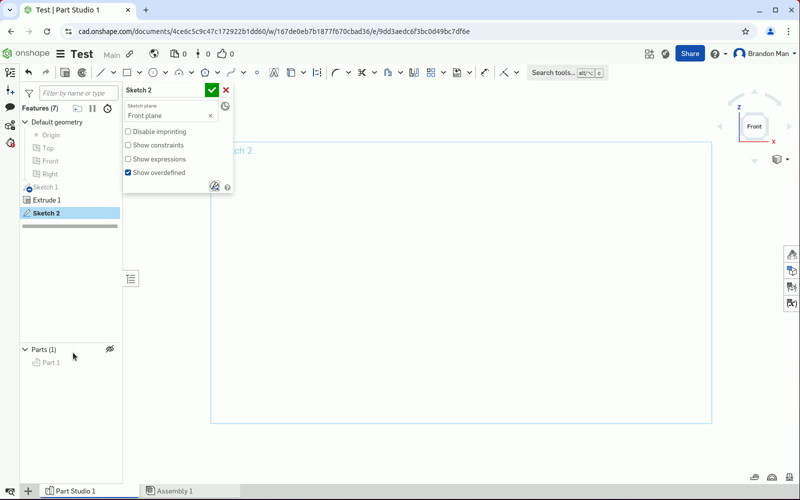
key_down(shift)
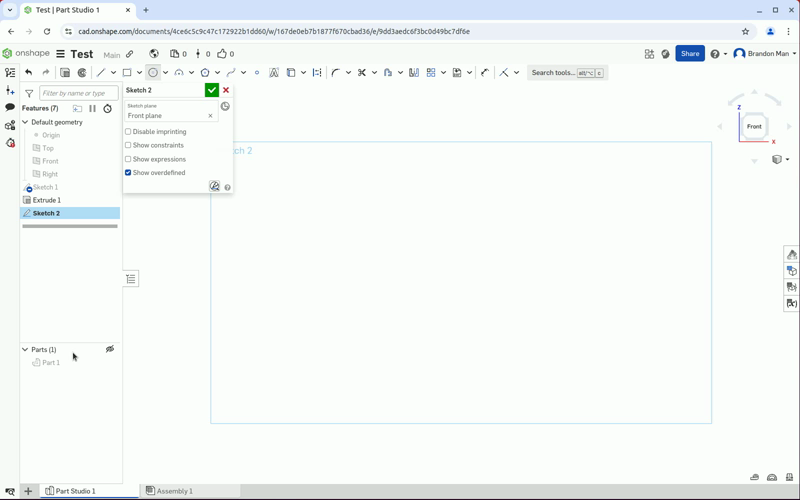
mouse_move(474, 186)
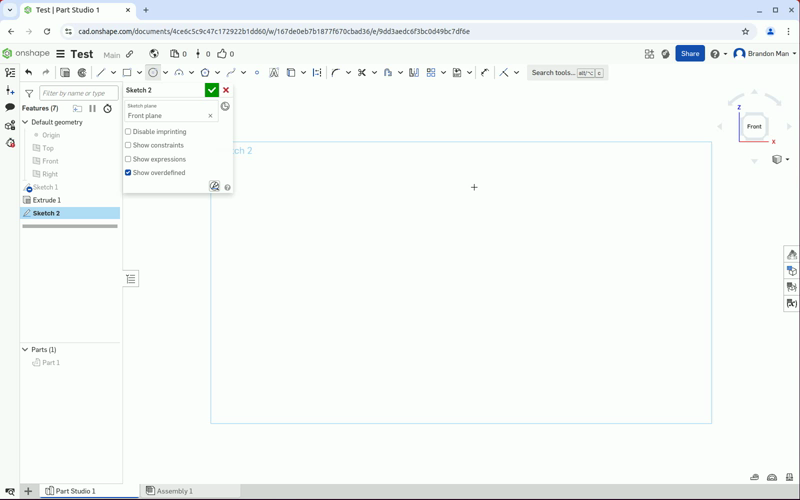
click(474, 186)
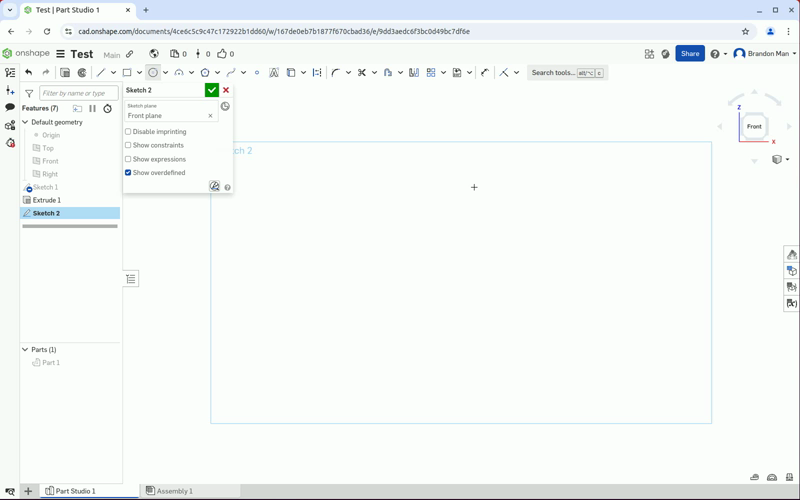
key_up(shift)
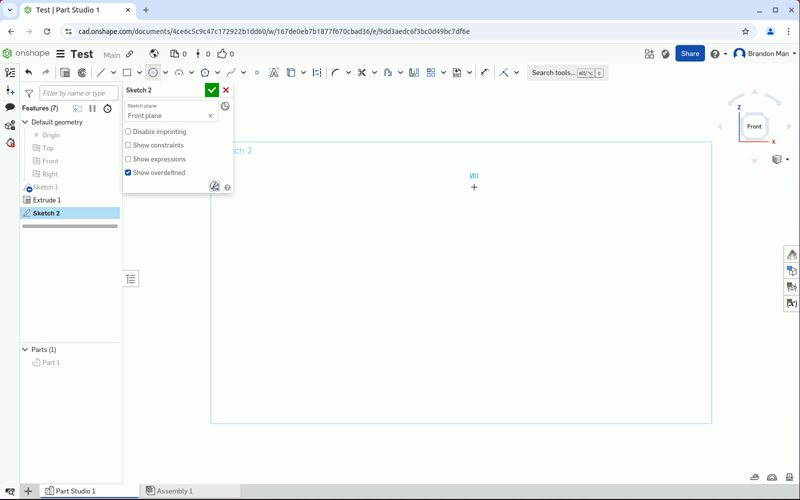
mouse_move(491, 186)
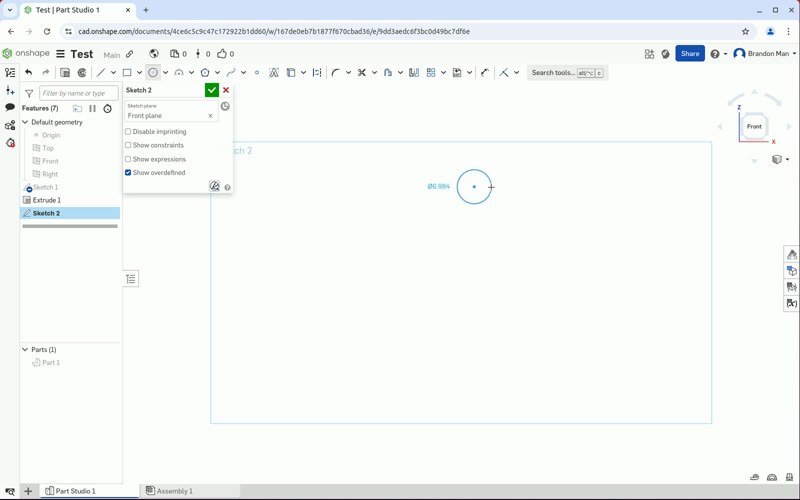
click(491, 186)
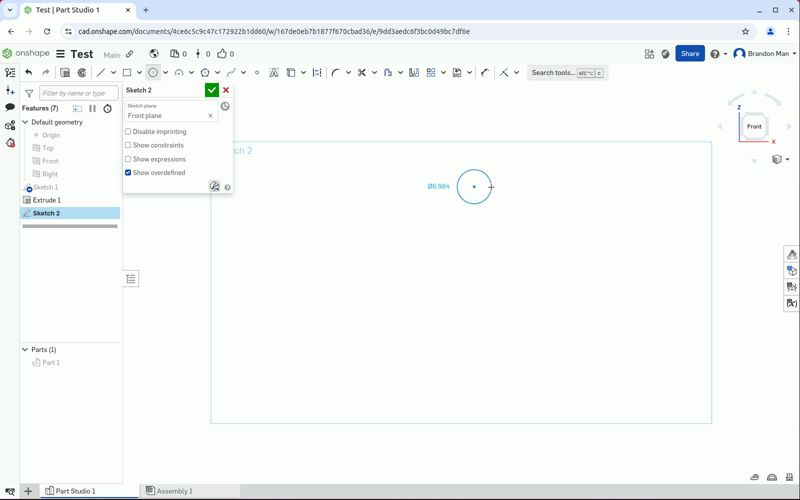
key(esc)
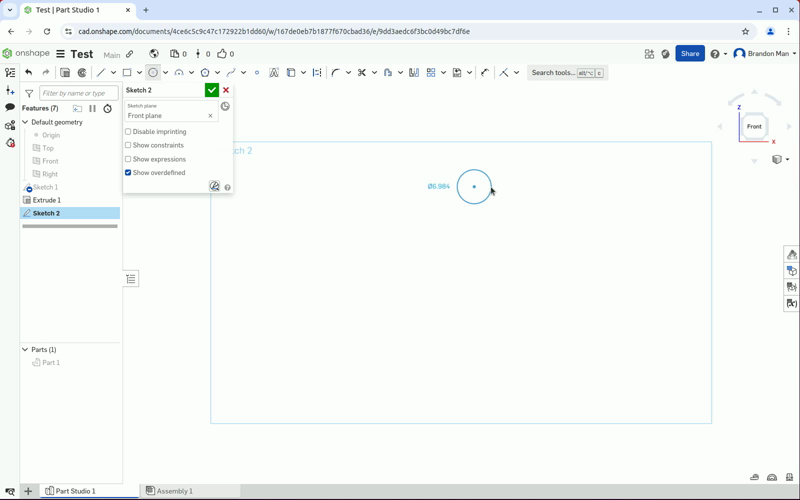
mouse_move(471, 184)
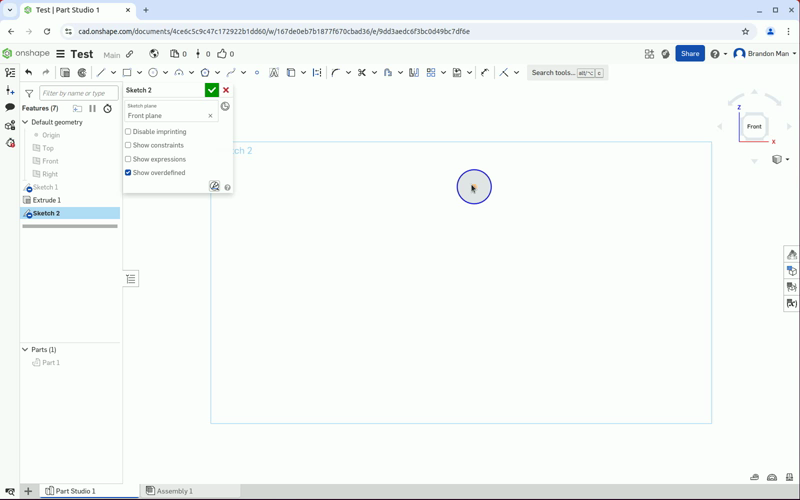
scroll(6)
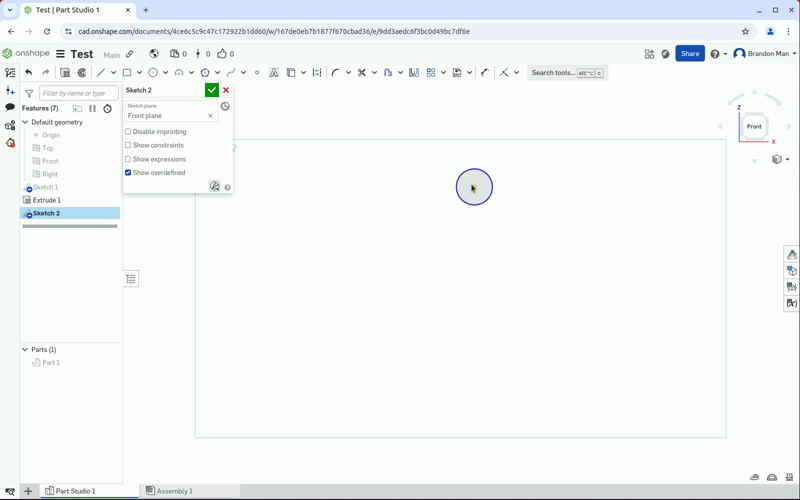
scroll(6)
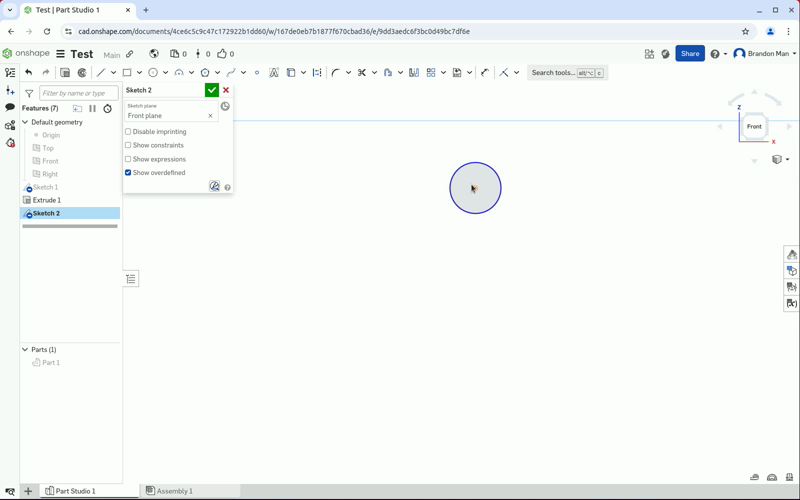
scroll(6)
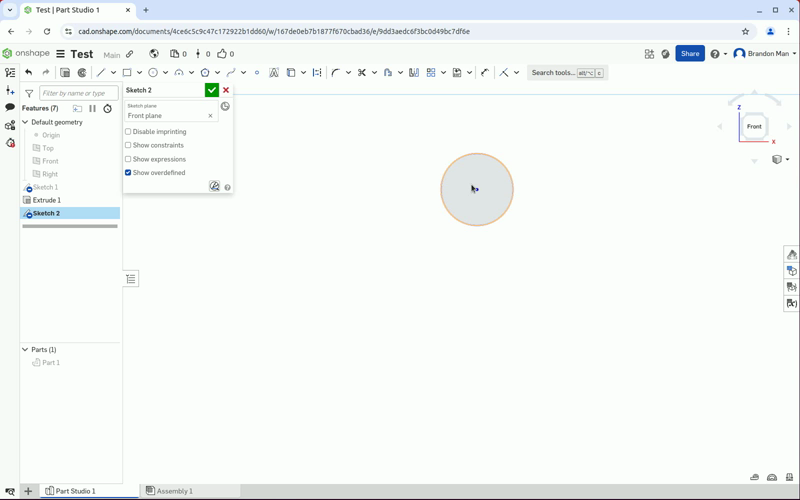
scroll(6)
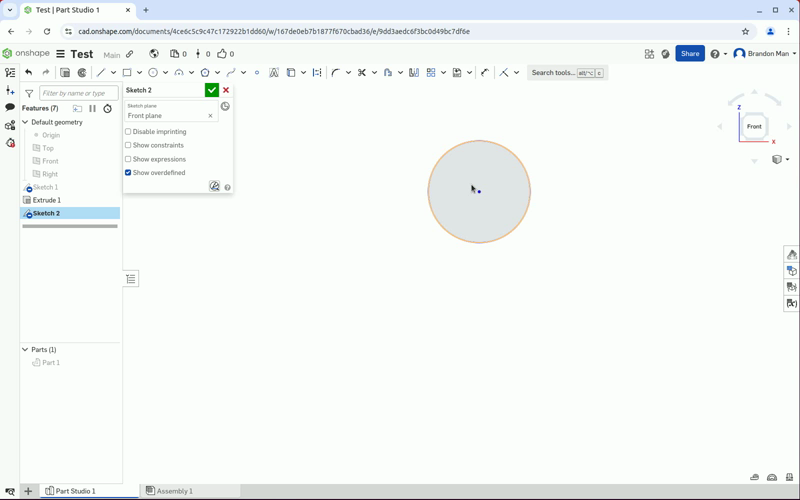
scroll(6)
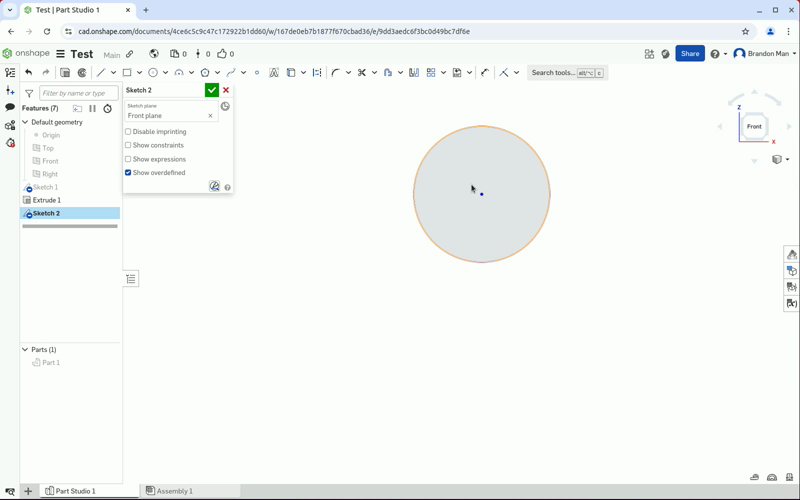
scroll(6)
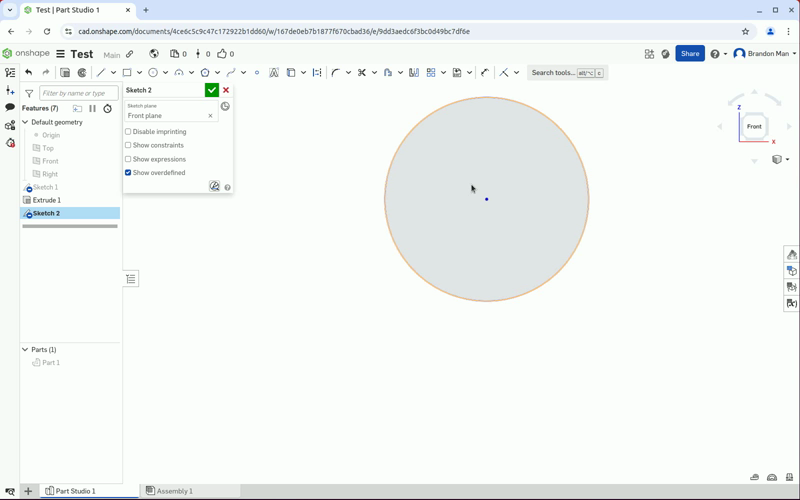
scroll(6)
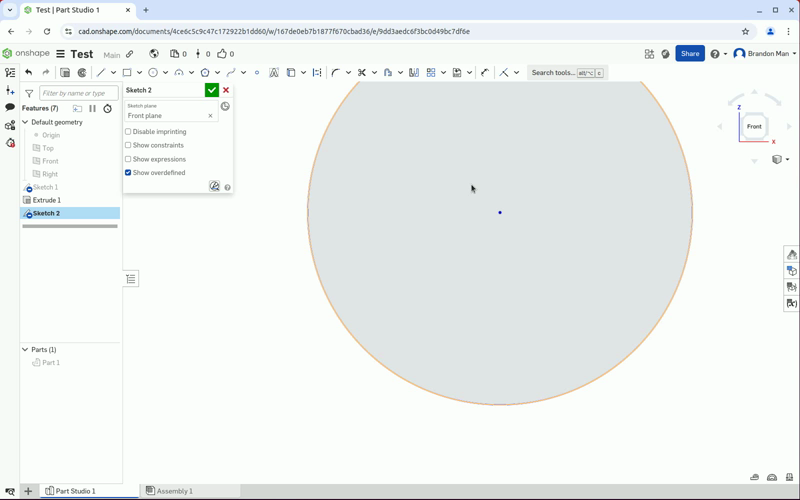
click(471, 184)
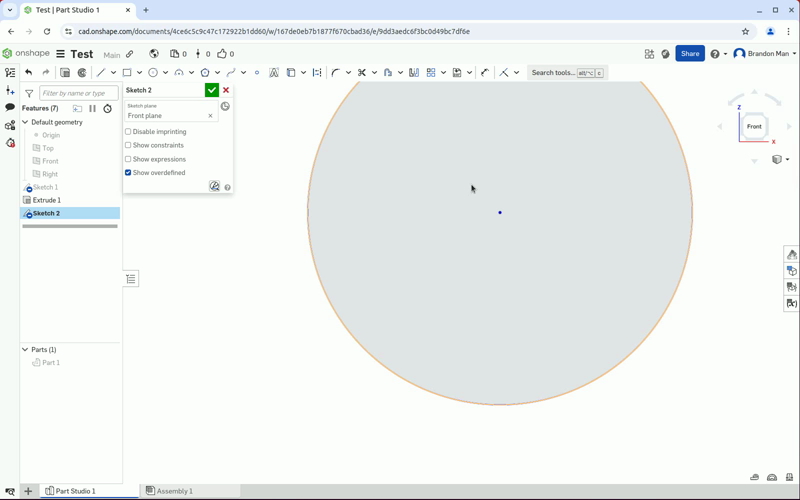
scroll(-6)
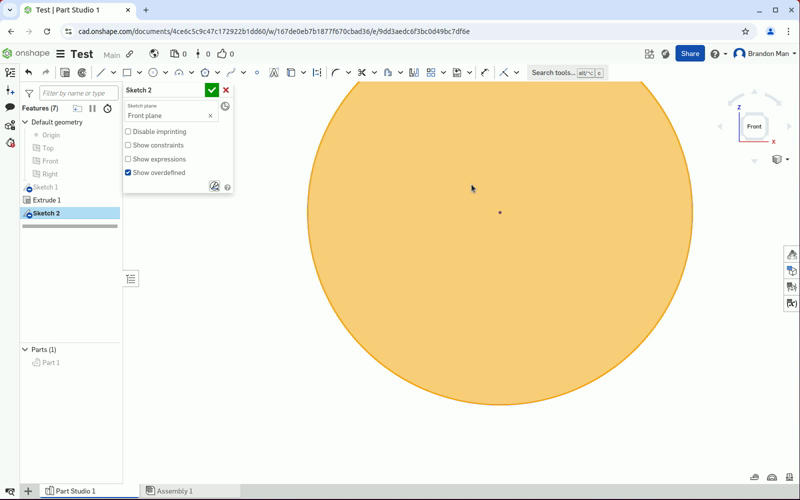
scroll(-6)
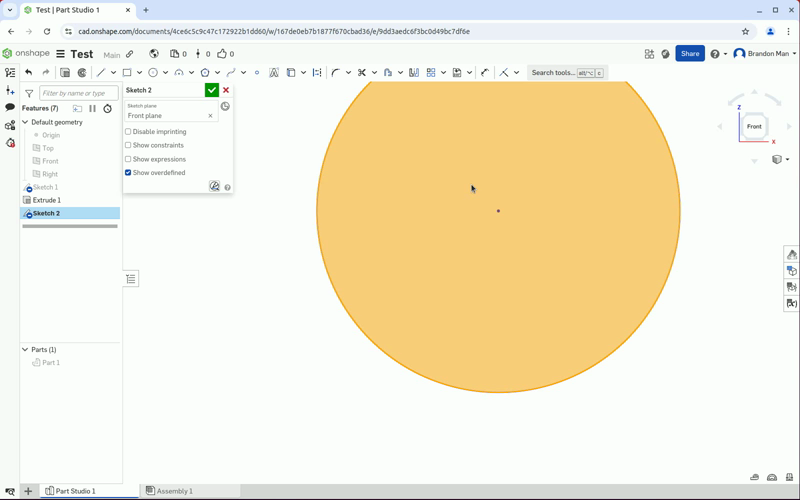
scroll(-6)
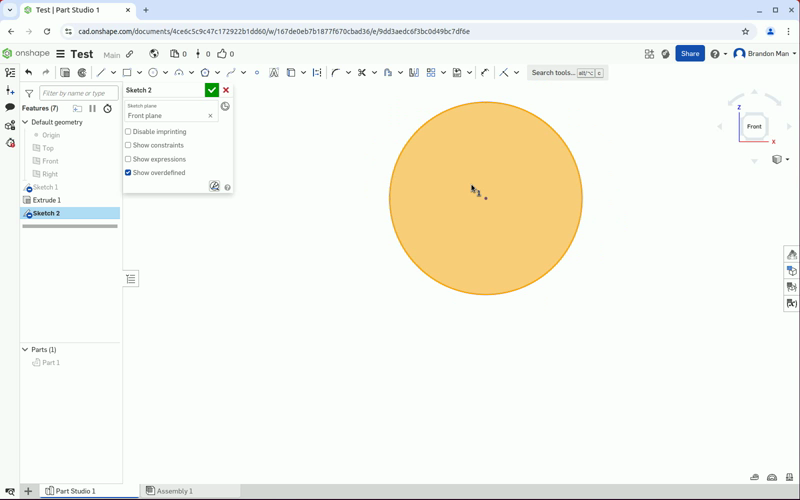
scroll(-6)
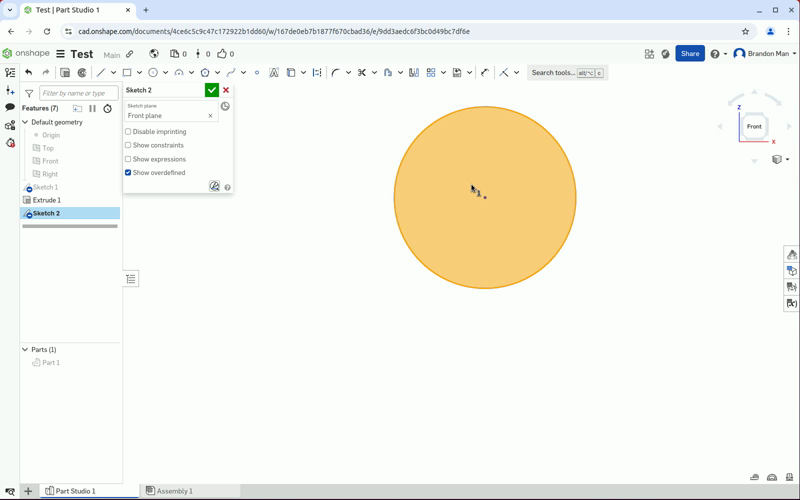
scroll(-6)
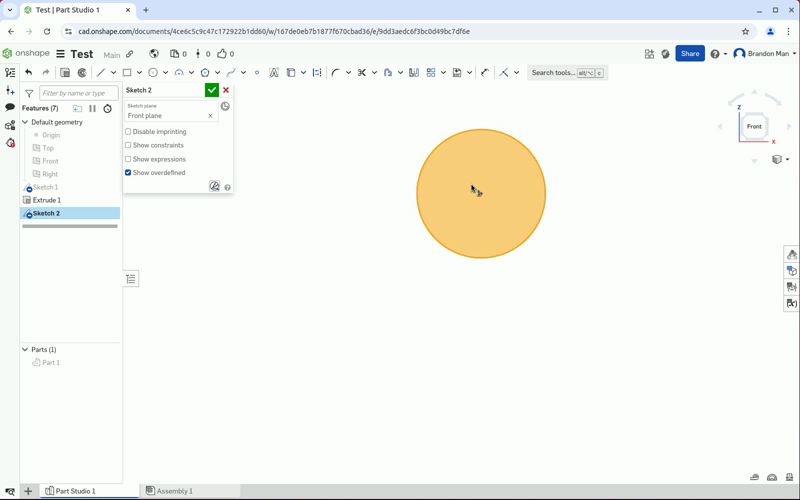
scroll(-6)
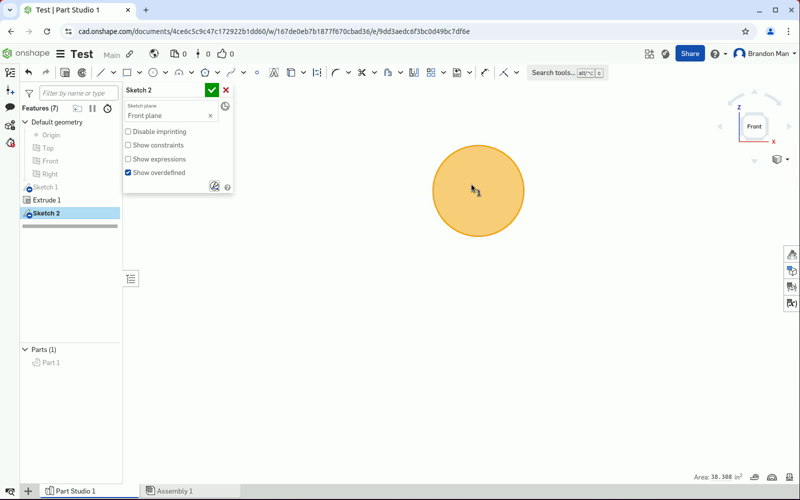
scroll(-6)
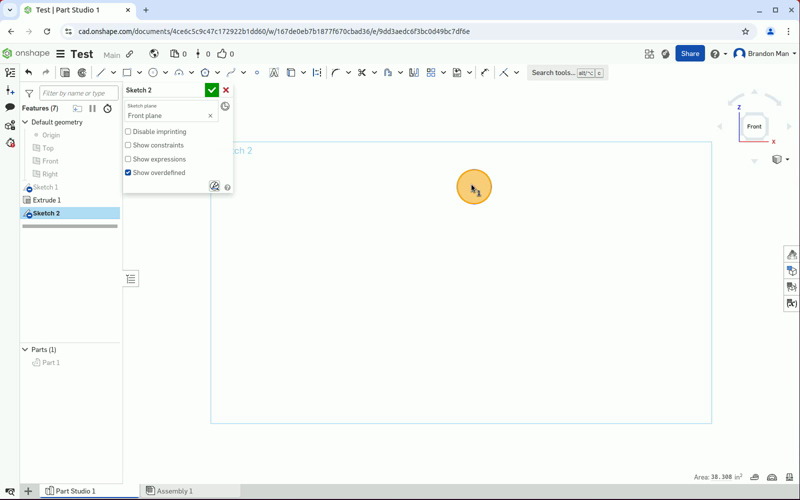
mouse_move(73, 352)
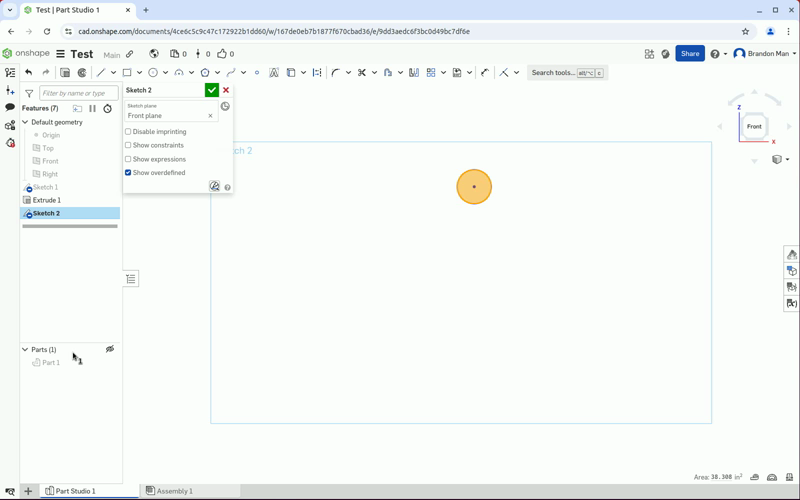
key(shift+y)
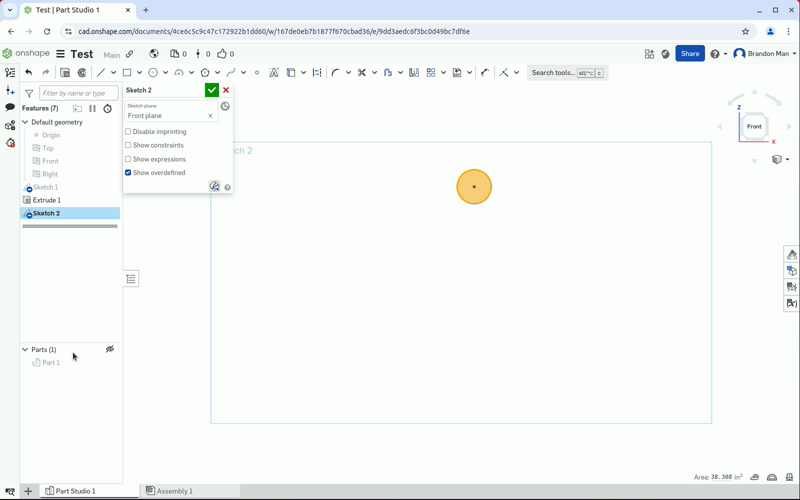
key(shift+e)
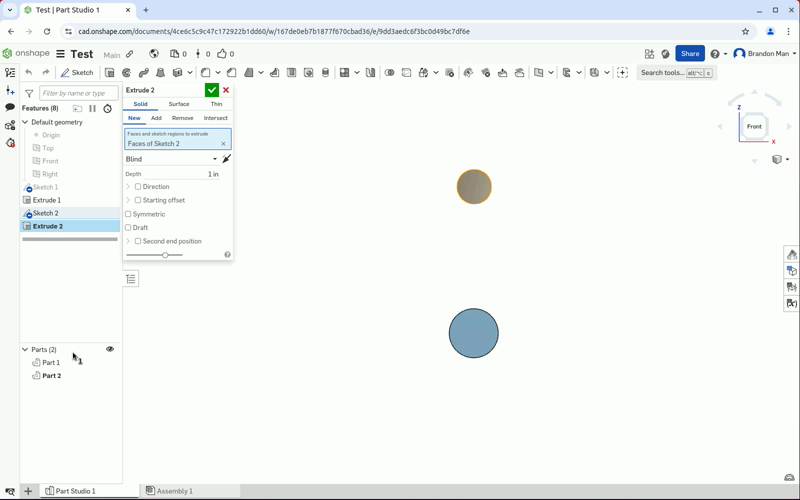
mouse_move(143, 106)
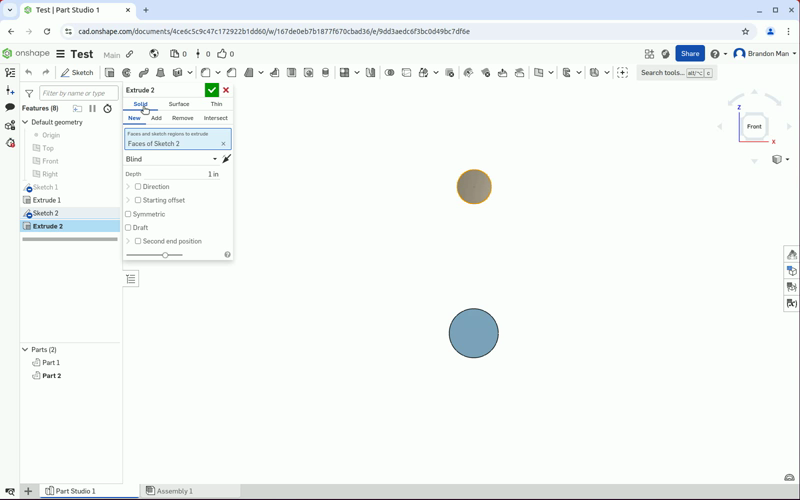
click(143, 106)
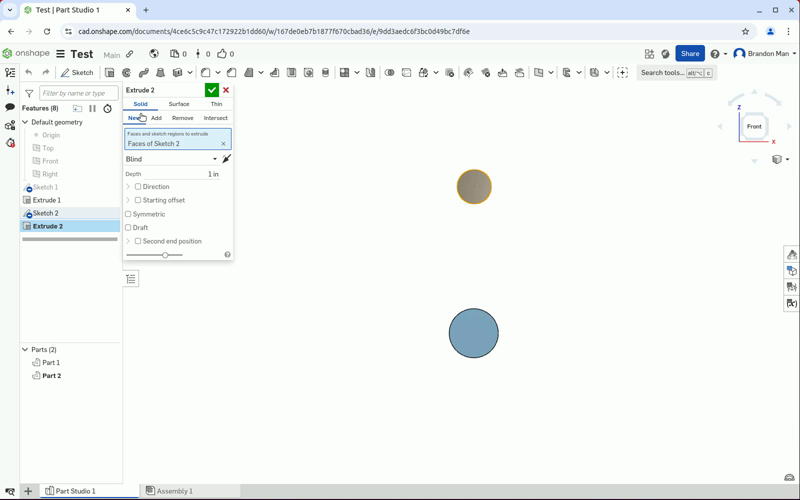
mouse_move(137, 120)
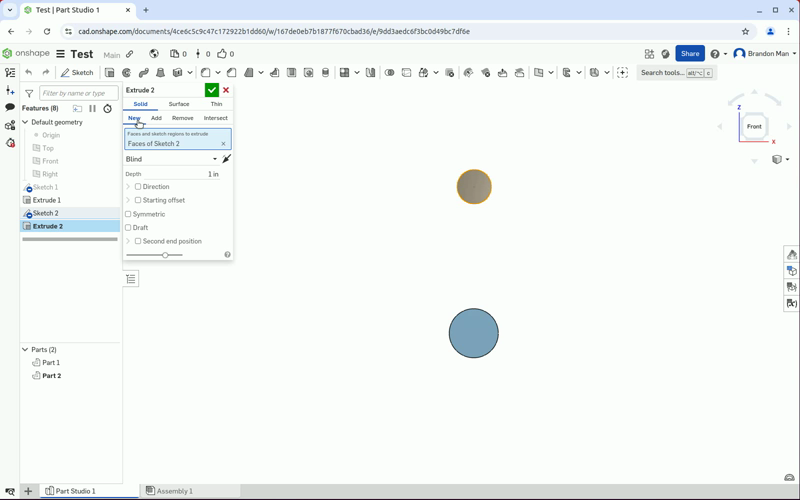
click(137, 120)
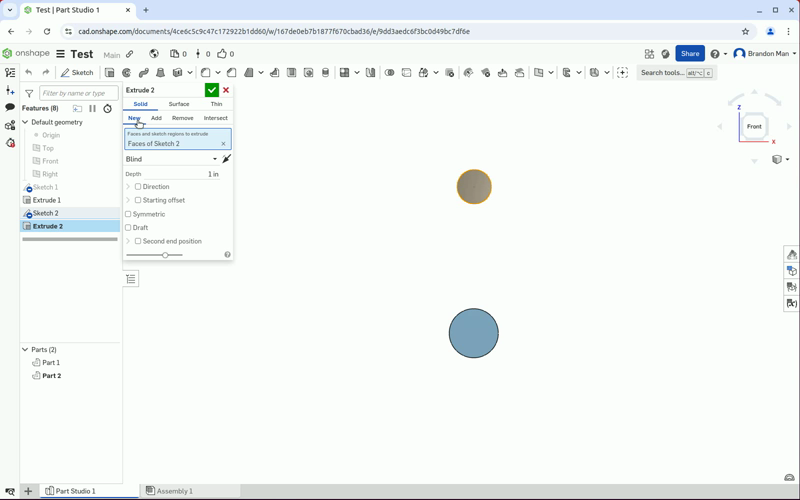
key(tab, 4)
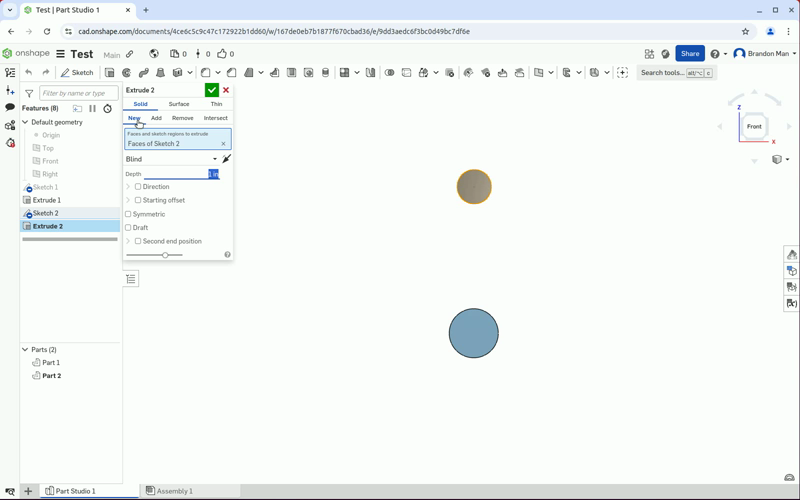
text(7.703)
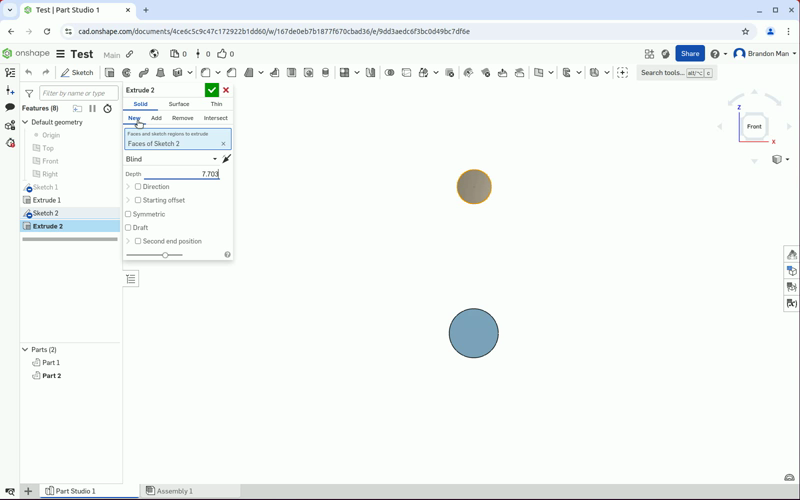
key(enter)
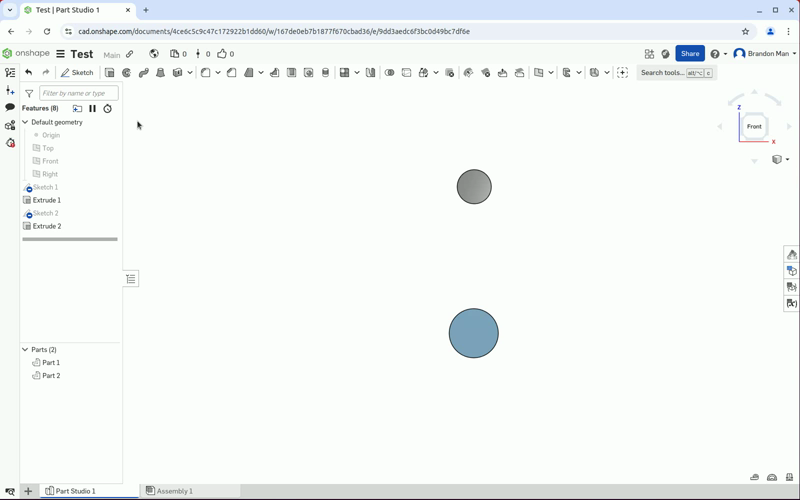
key(shift+h)
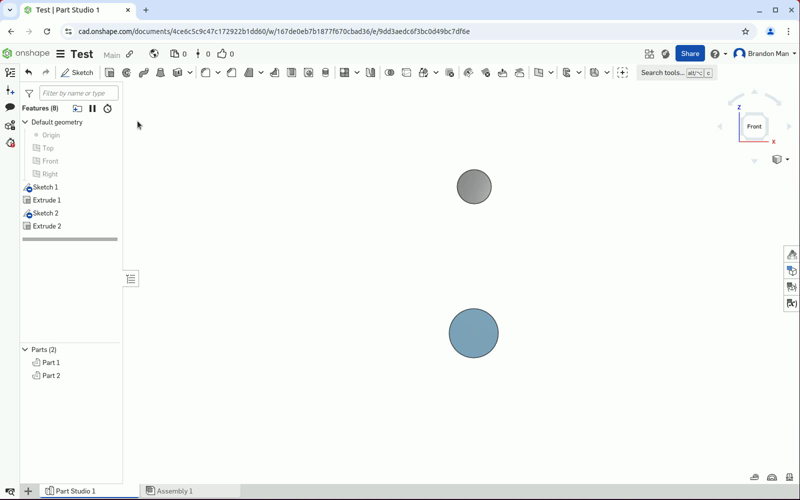
key(shift+h)
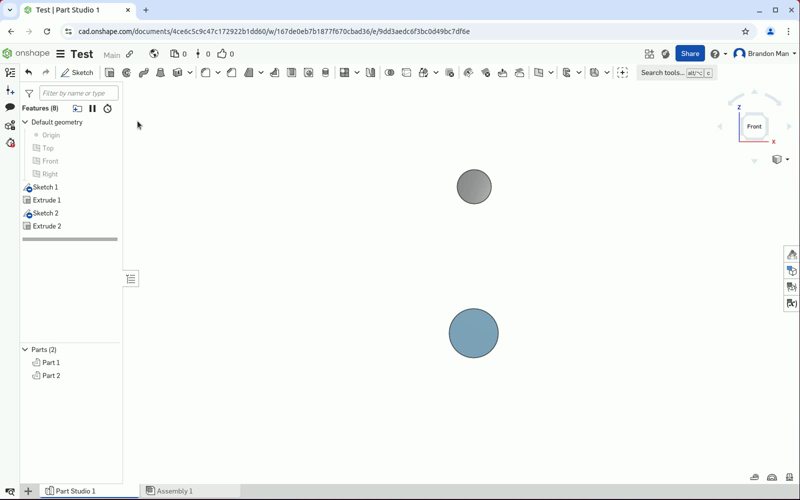
key(shift+7)
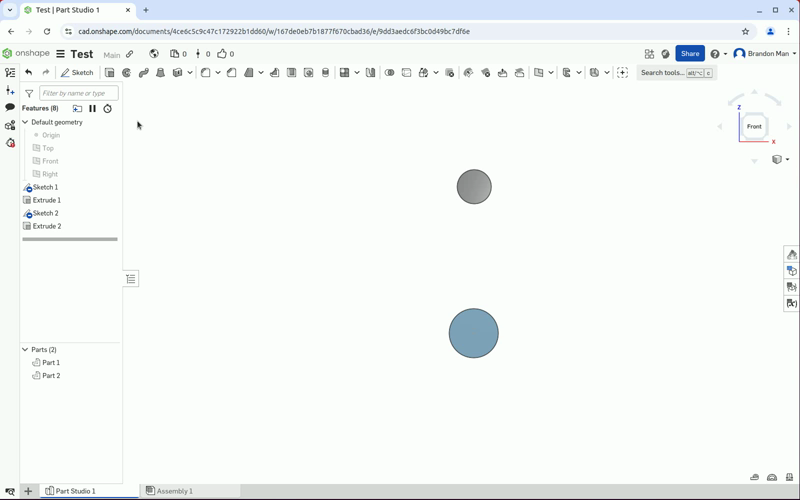
key(left, 2)
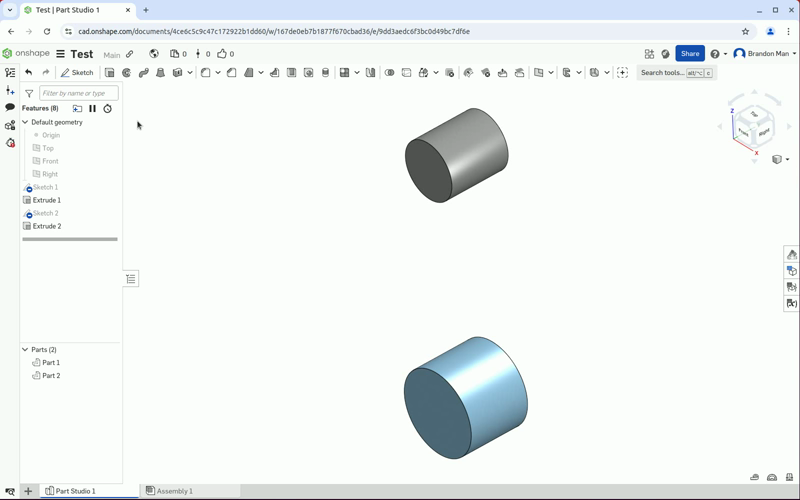
key(down, 2)
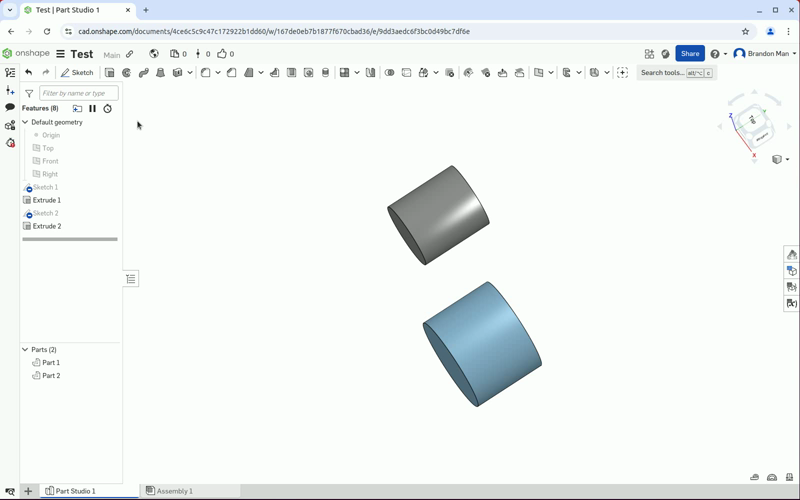
key(up, 2)
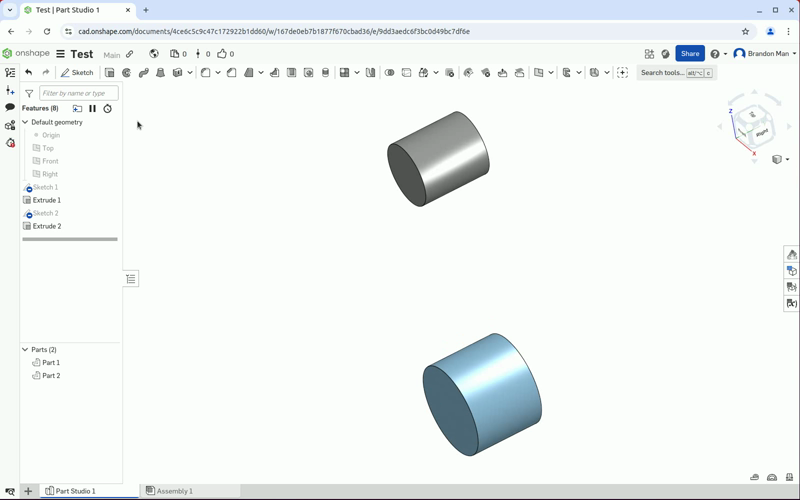
key(right, 2)
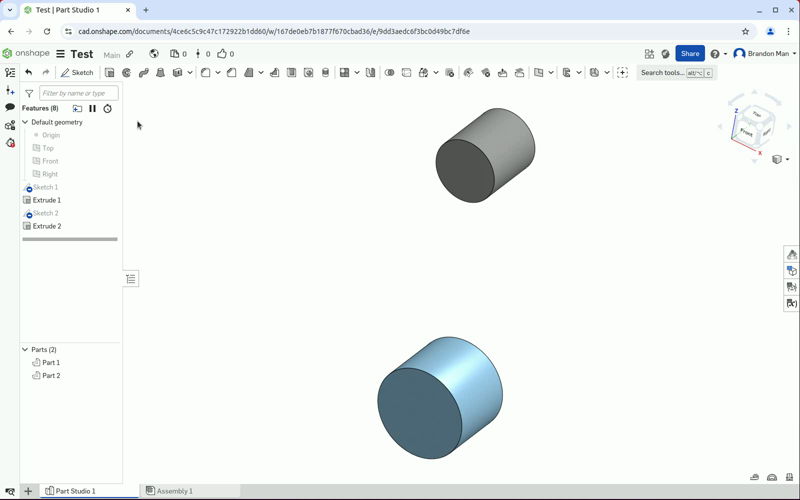
mouse_move(73, 189)
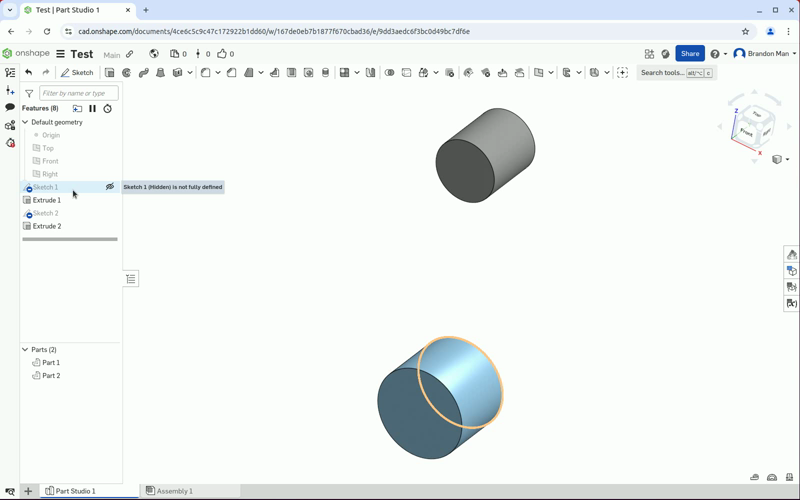
click(73, 189)